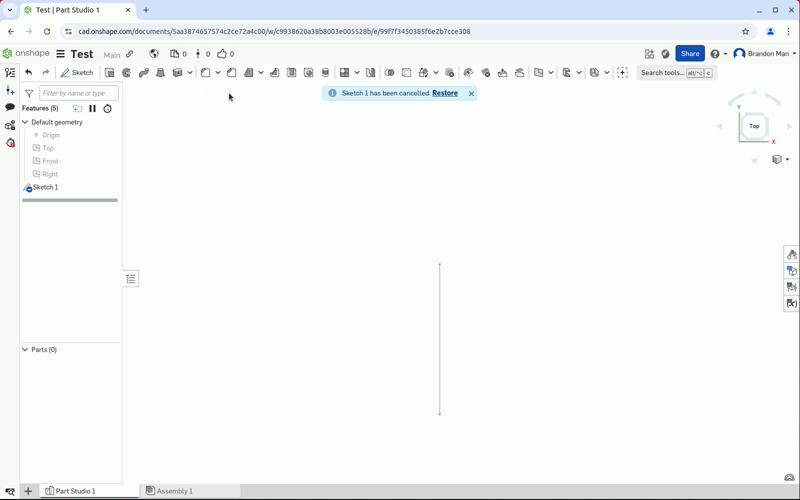
key(shift+h)
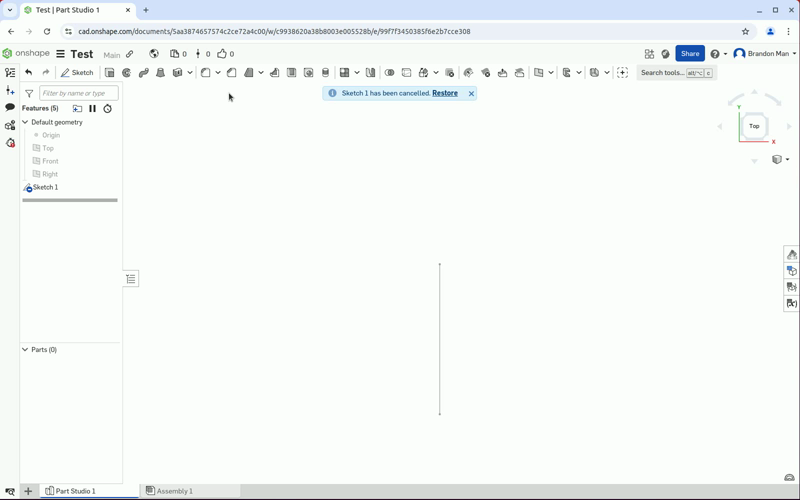
key(shift+s)
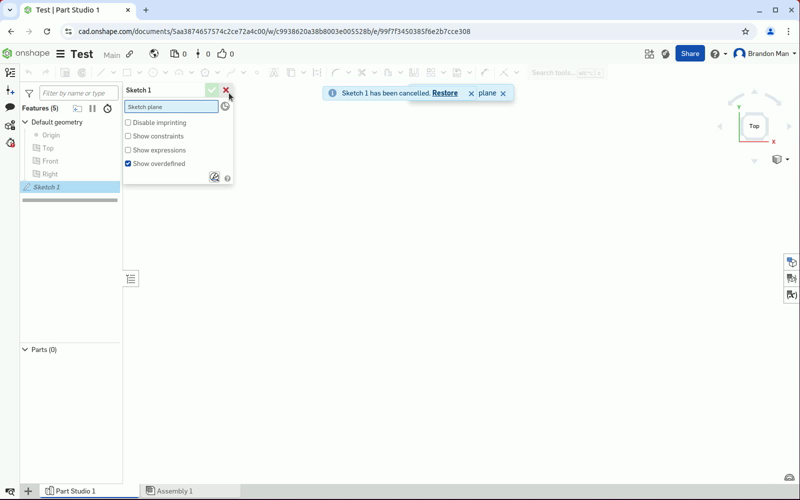
mouse_move(73, 150)
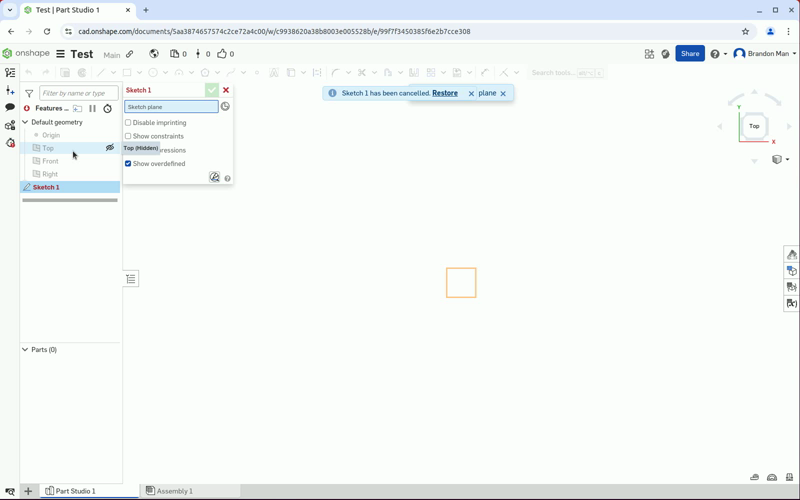
click(73, 150)
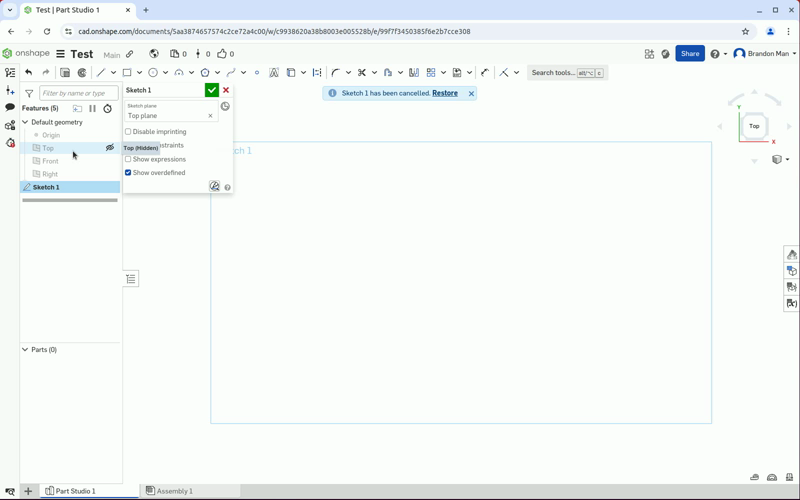
mouse_move(73, 352)
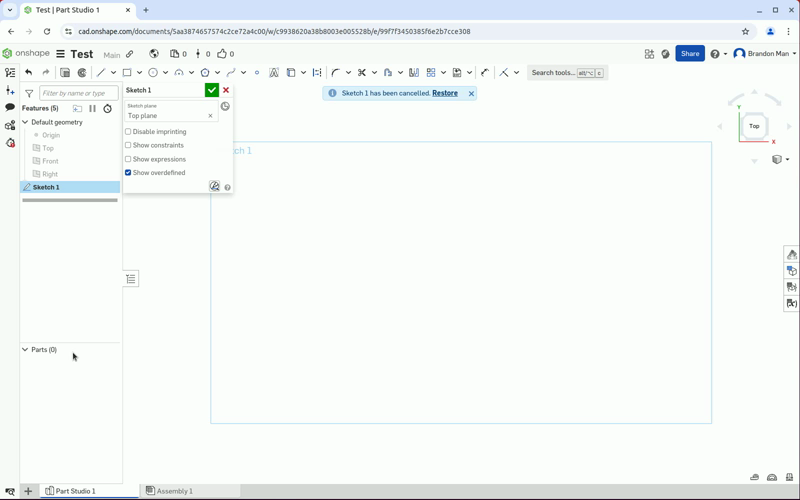
key(y)
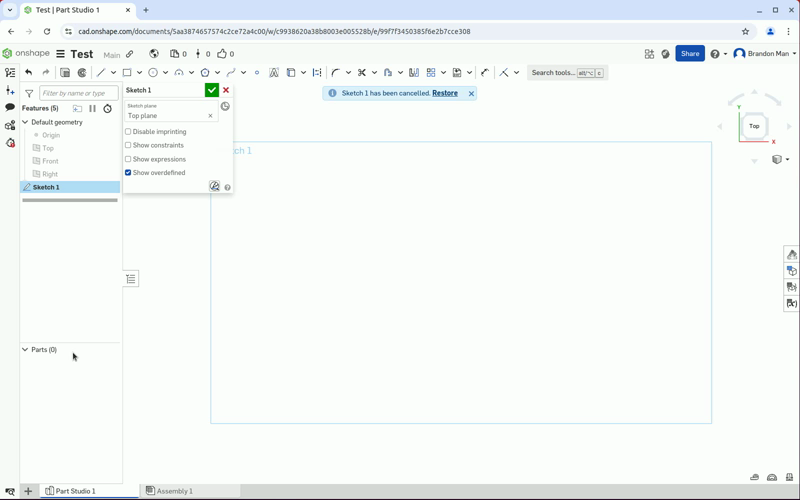
key(l)
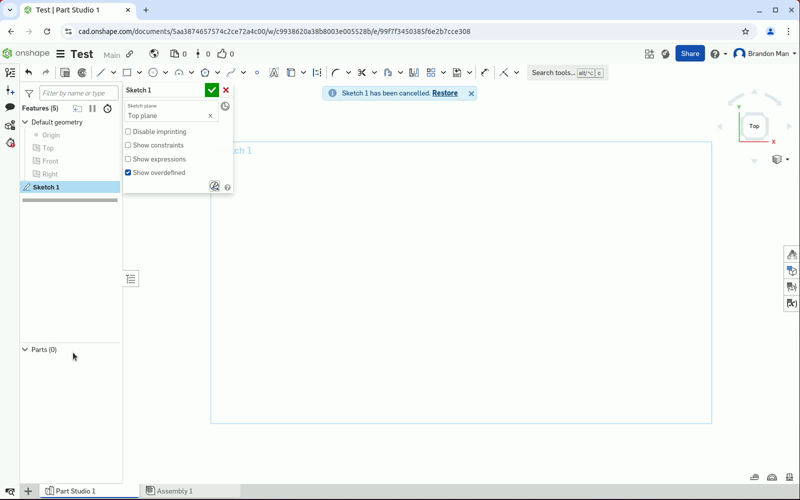
key_down(shift)
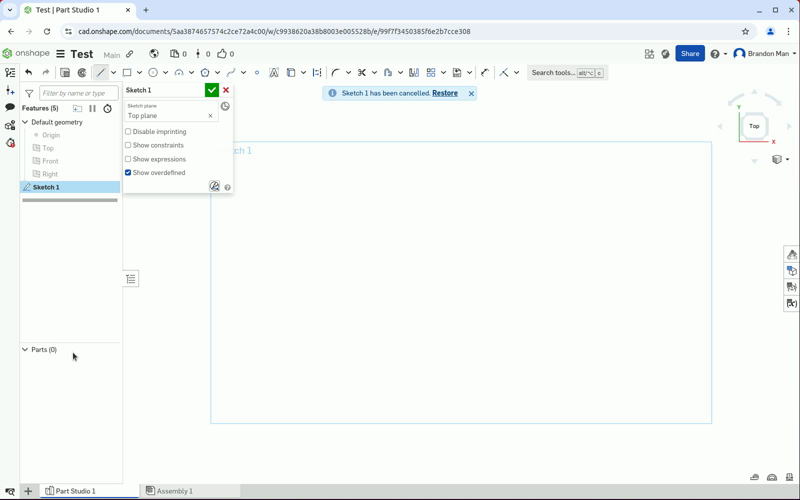
mouse_move(460, 282)
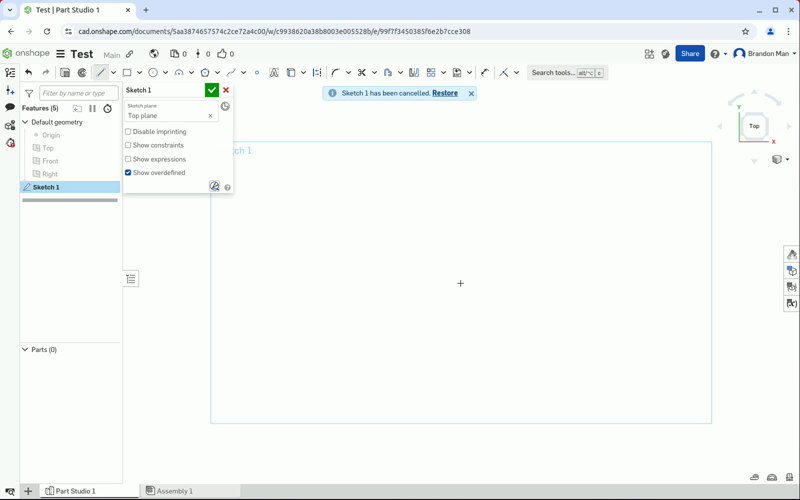
click(460, 282)
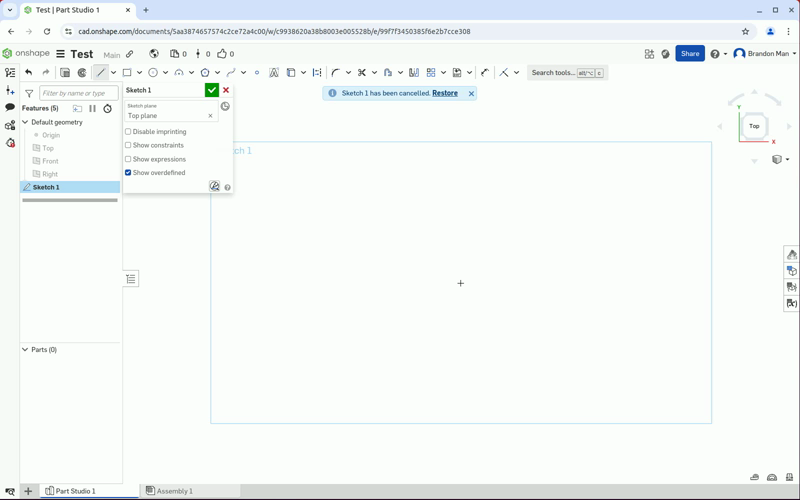
key_up(shift)
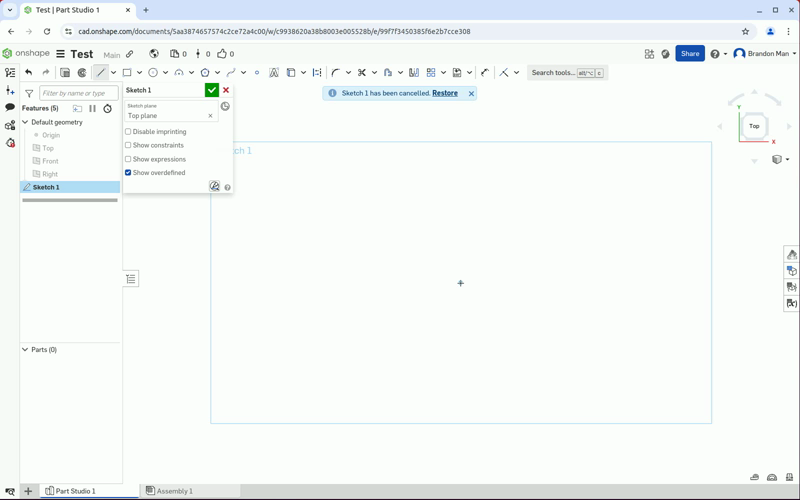
key_down(shift)
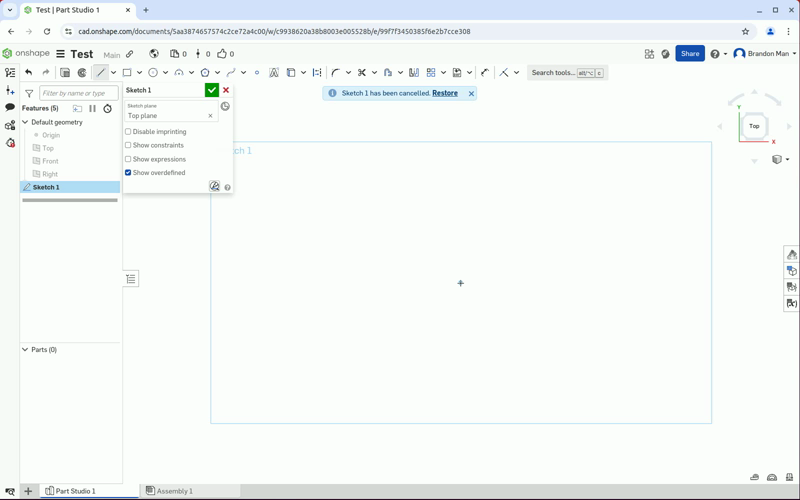
mouse_move(490, 282)
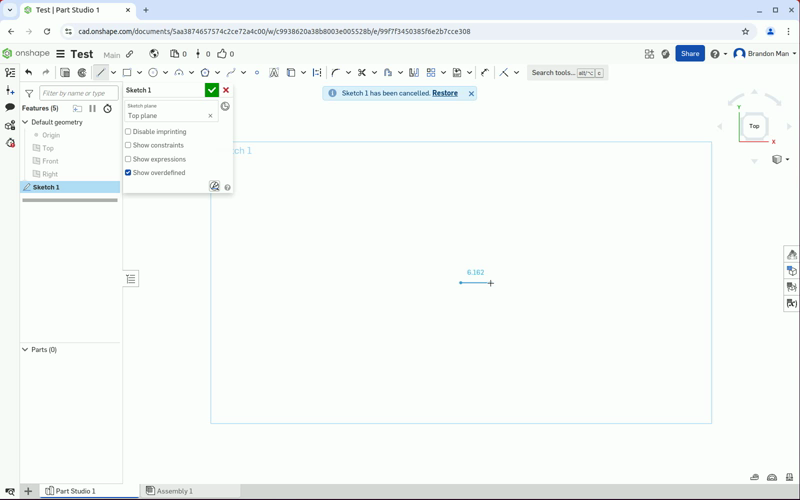
mouse_move(488, 282)
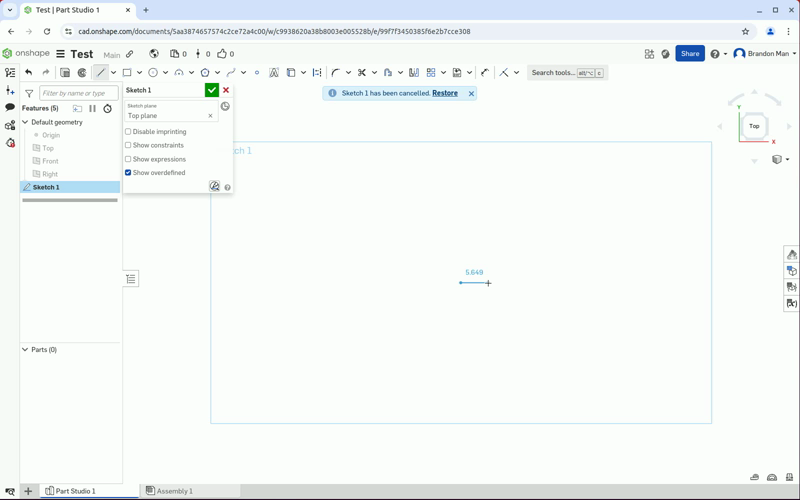
click(488, 282)
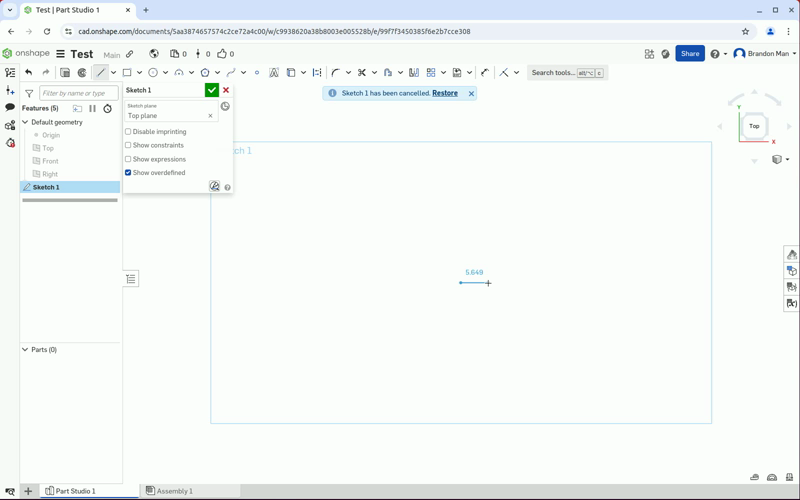
key_up(shift)
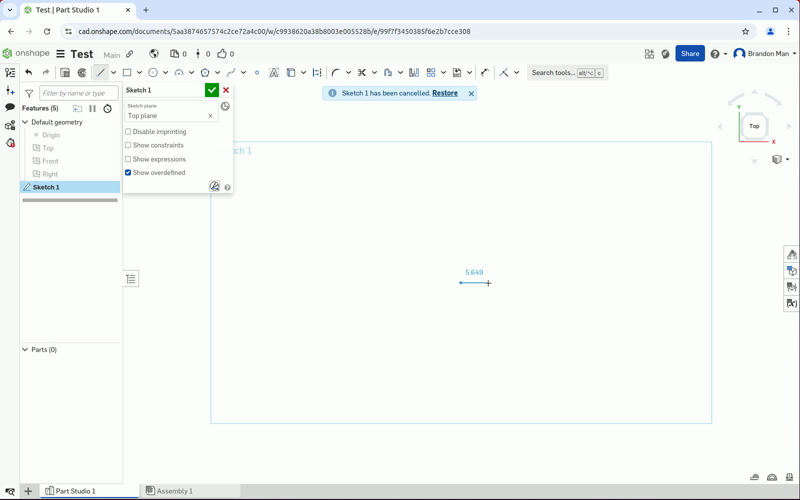
key_down(shift)
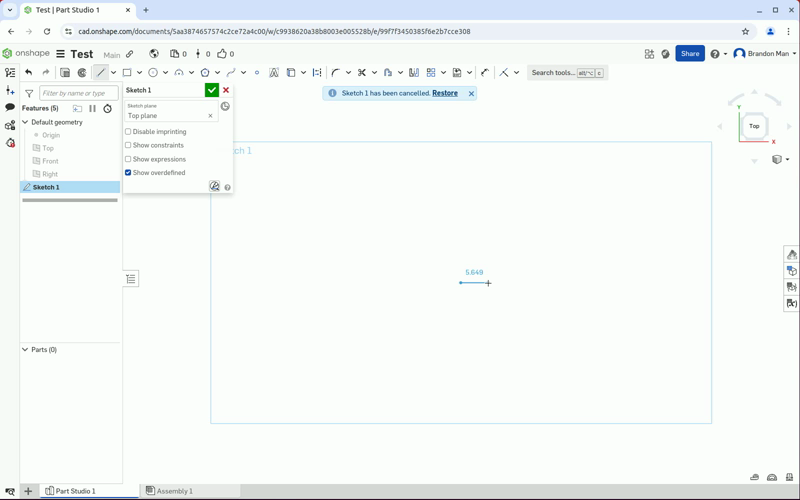
mouse_move(488, 170)
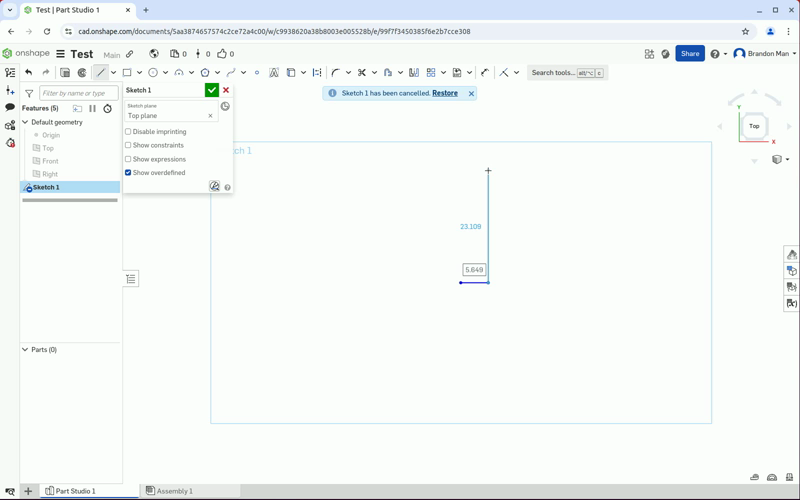
click(488, 170)
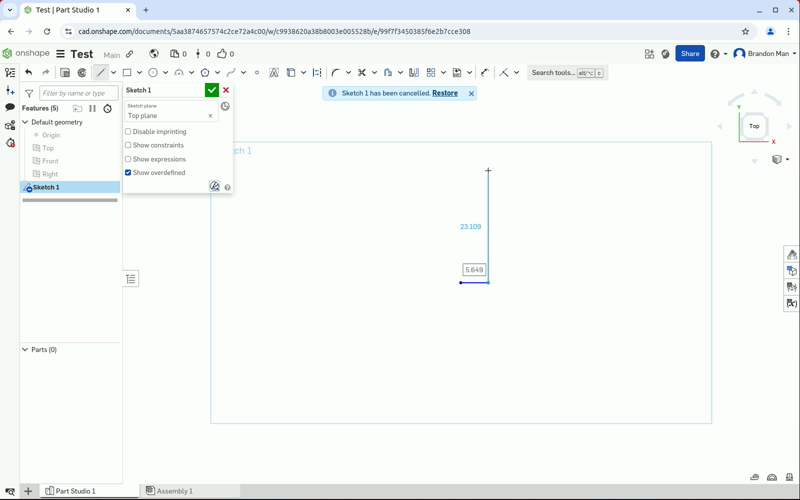
key_up(shift)
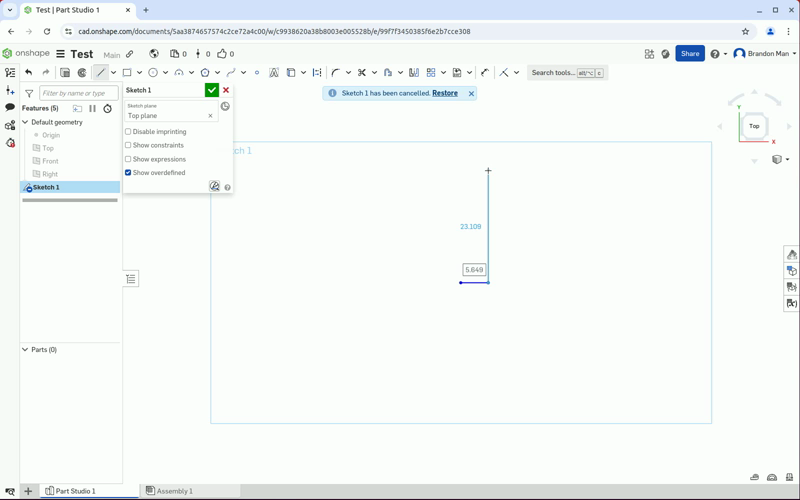
key_down(shift)
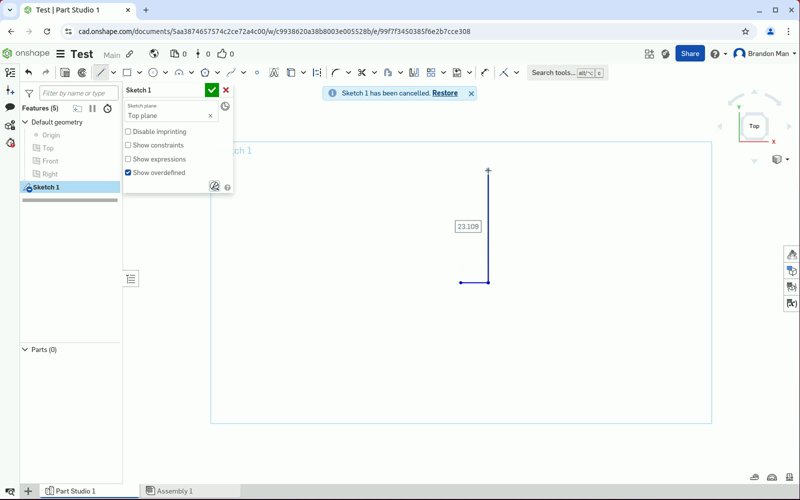
mouse_move(518, 170)
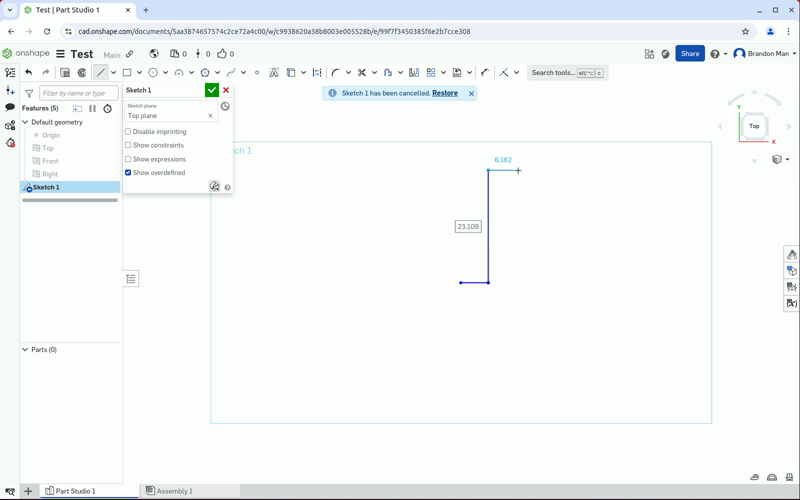
mouse_move(476, 170)
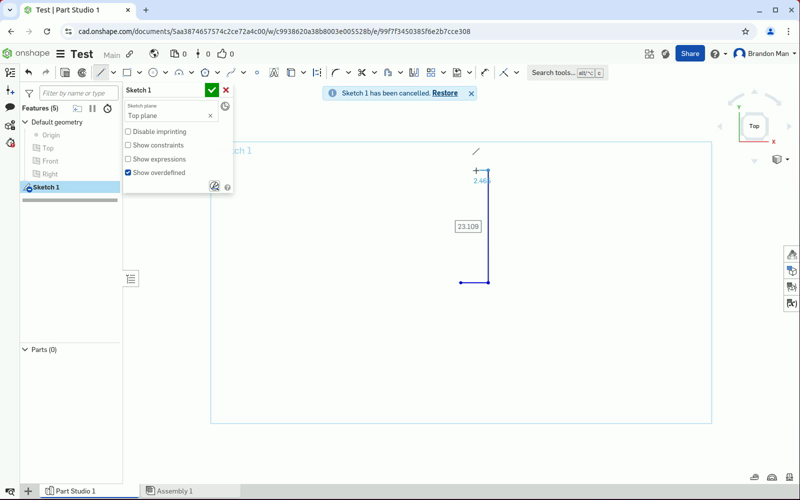
click(476, 170)
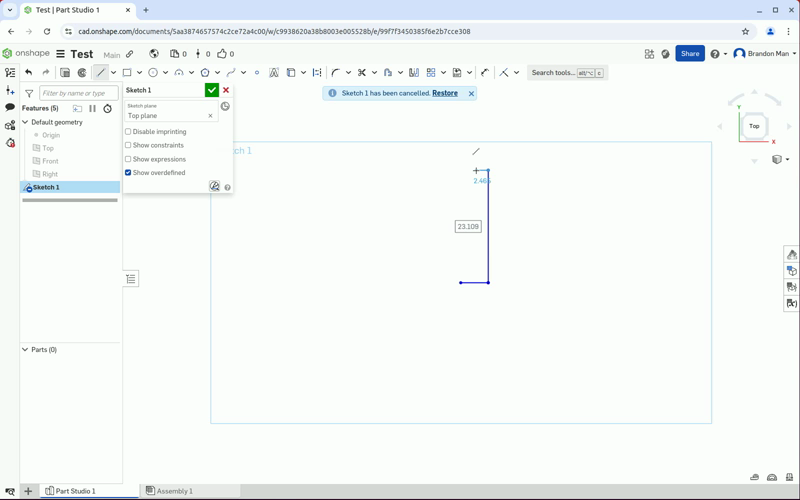
key_up(shift)
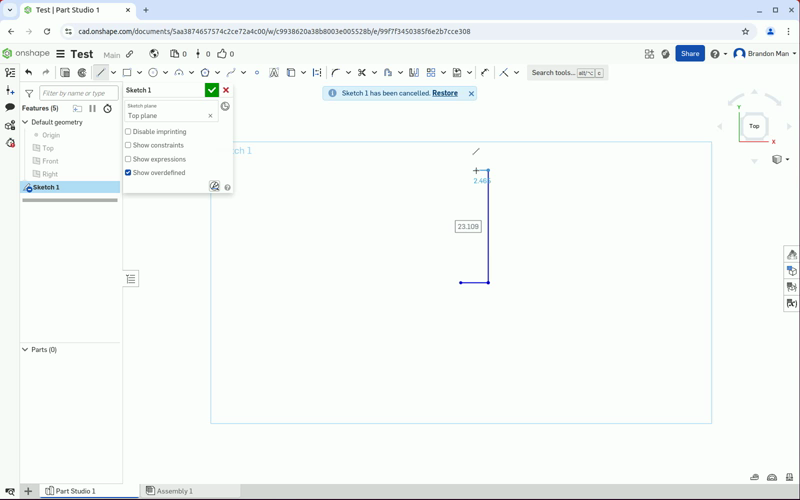
key_down(shift)
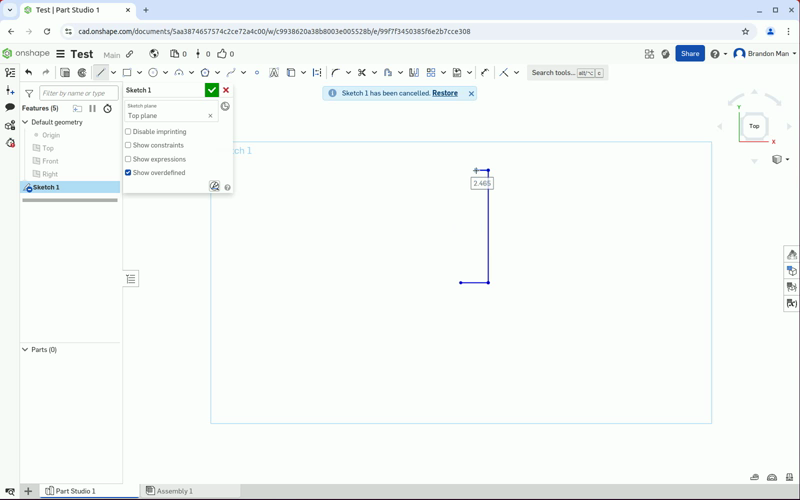
mouse_move(476, 271)
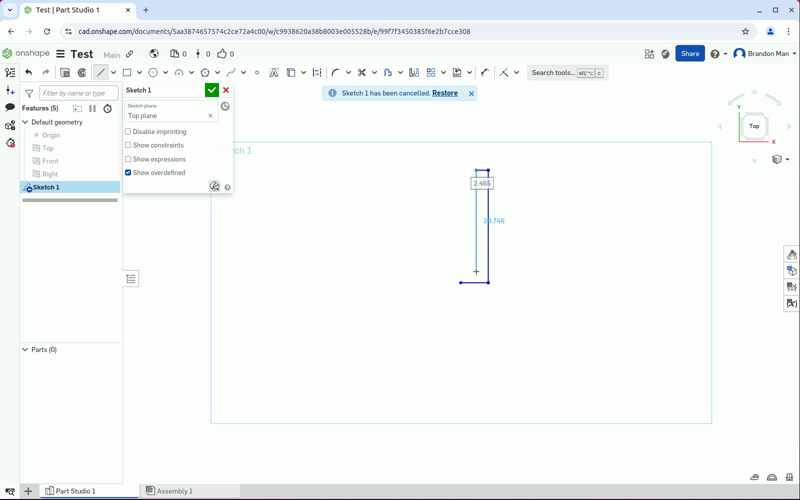
click(476, 271)
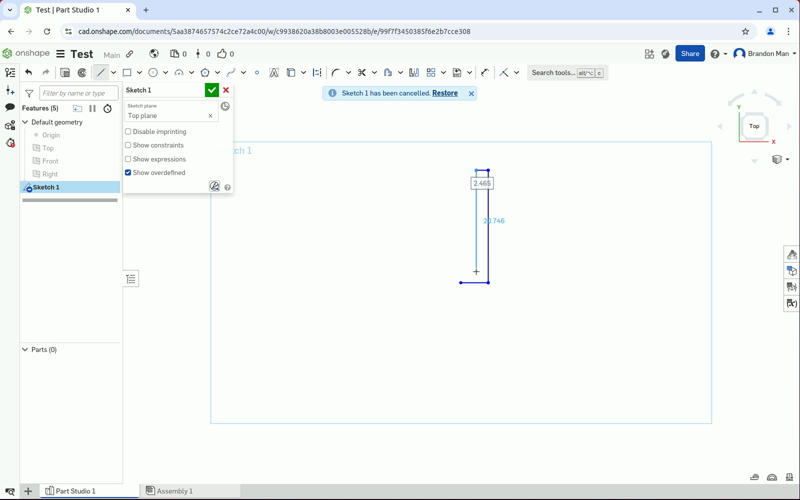
key_up(shift)
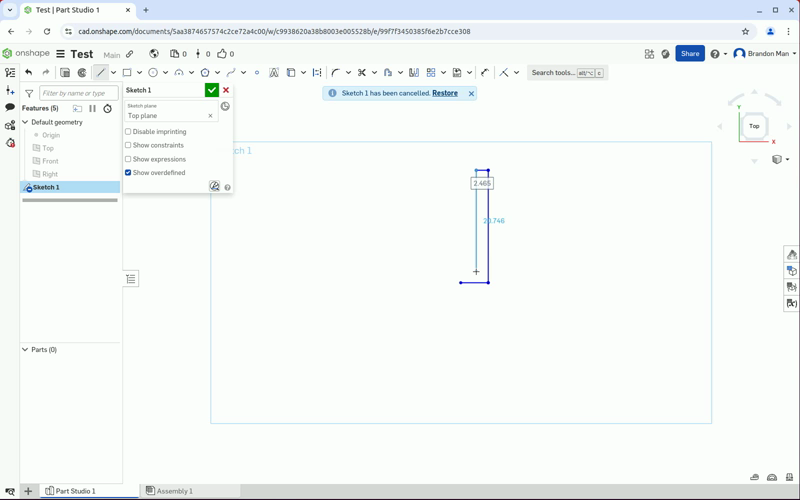
key_down(shift)
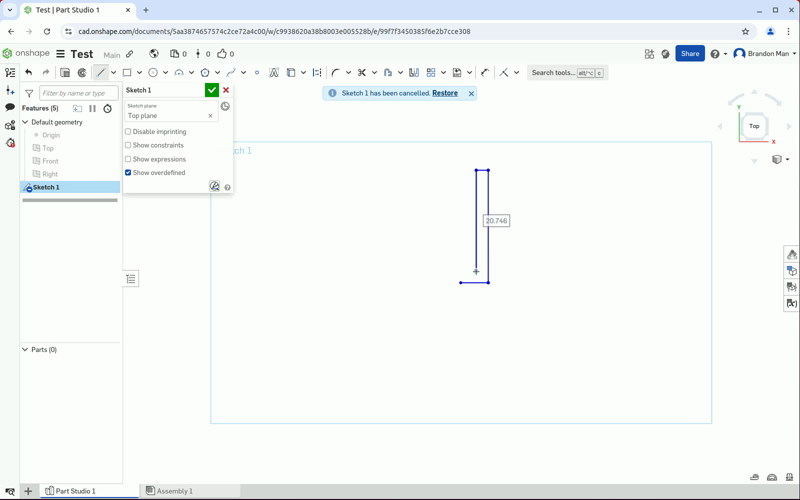
mouse_move(506, 271)
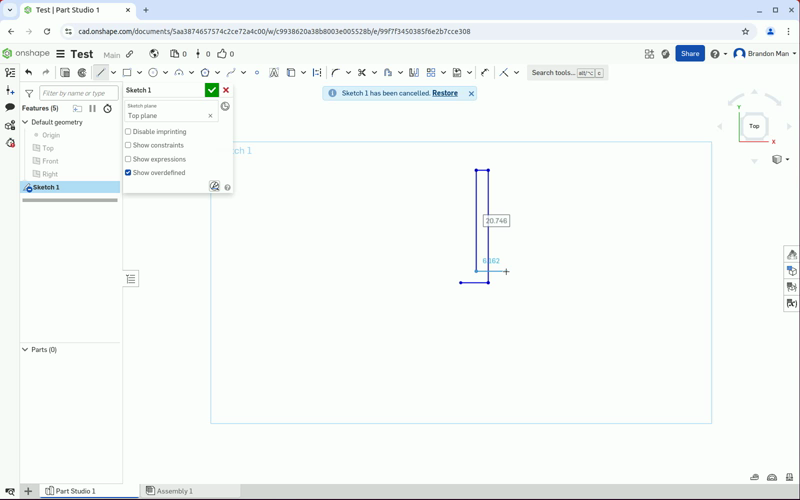
mouse_move(473, 271)
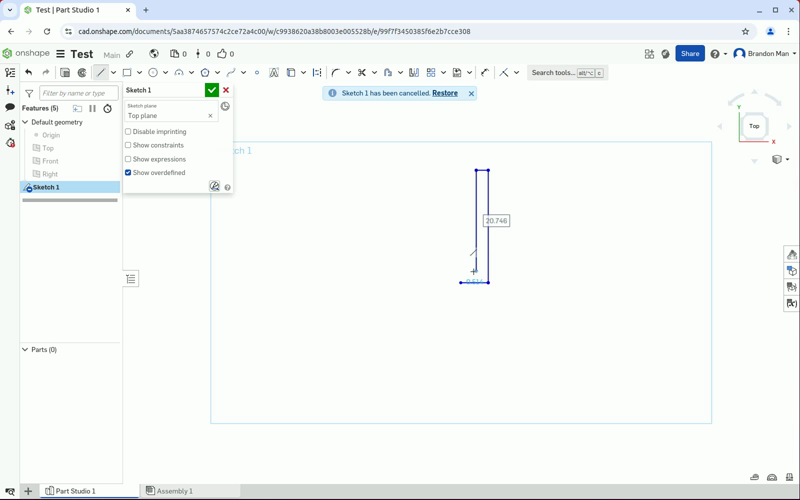
scroll(6)
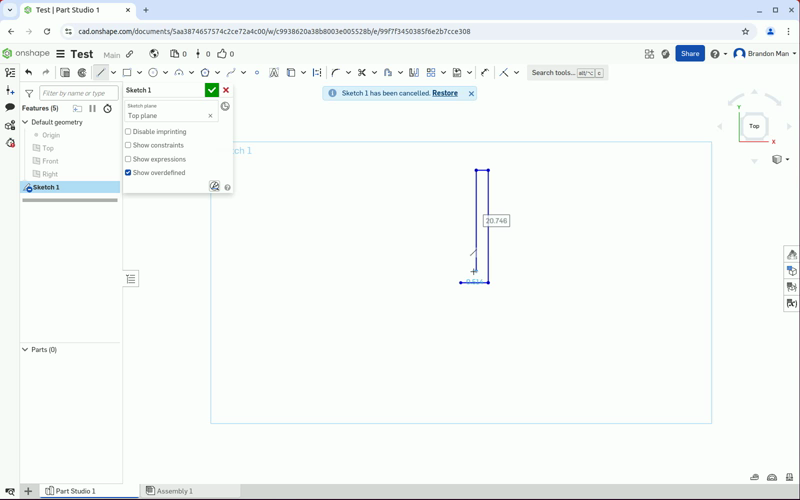
scroll(6)
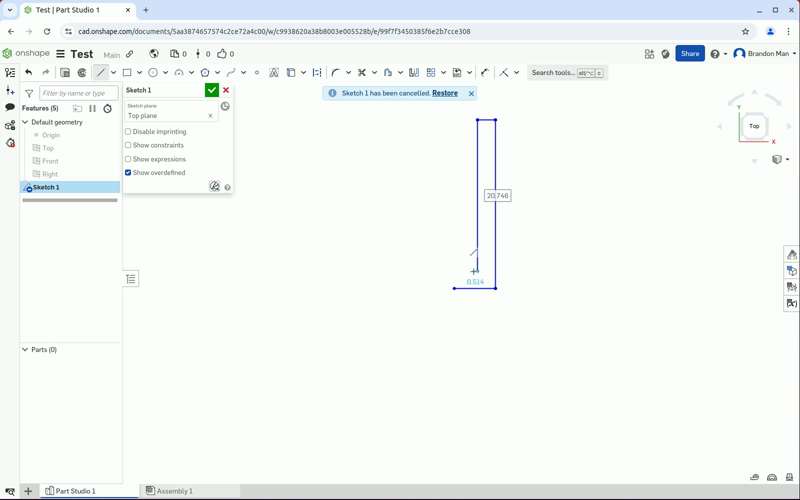
scroll(6)
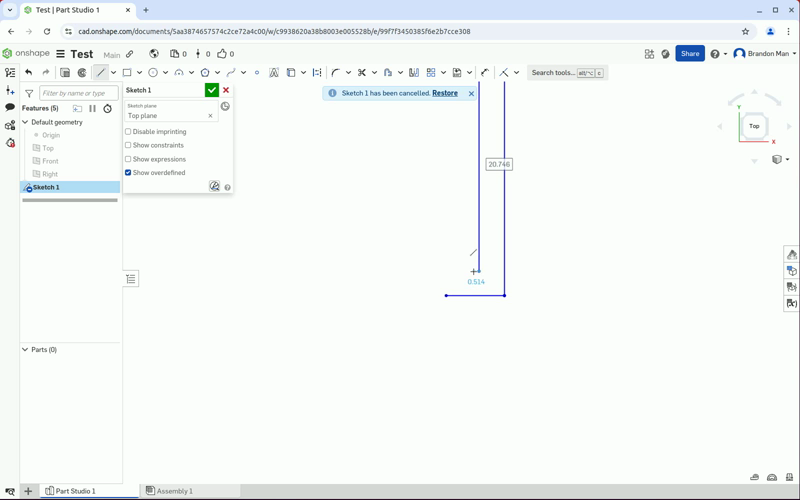
scroll(6)
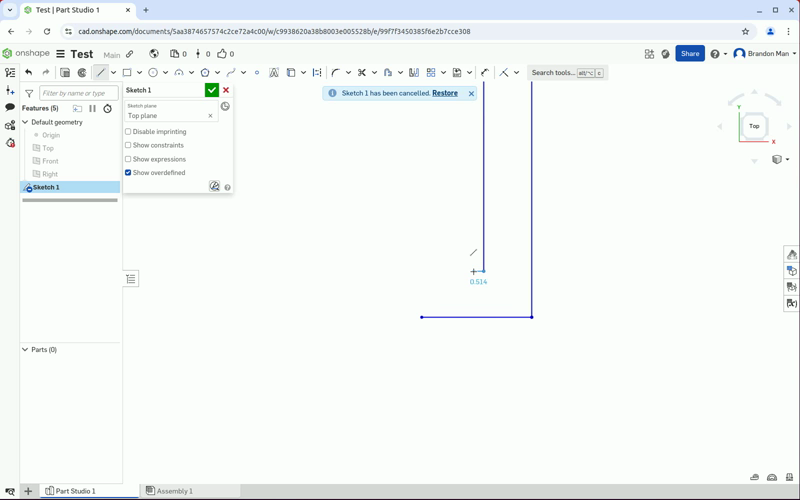
scroll(6)
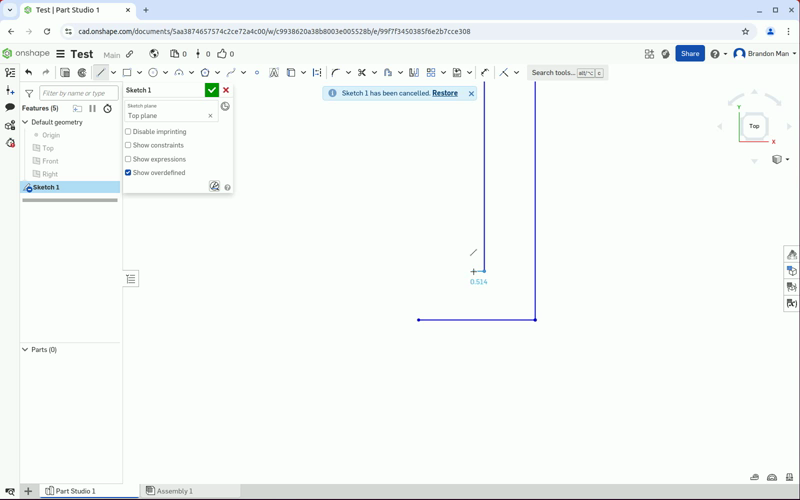
scroll(6)
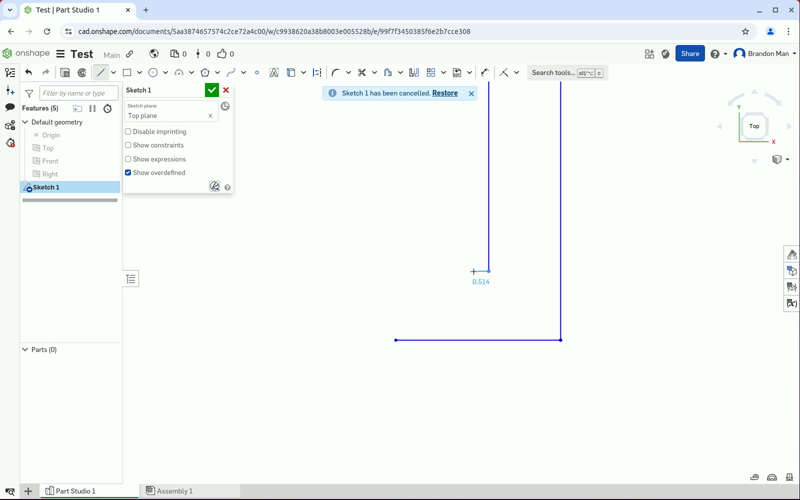
scroll(6)
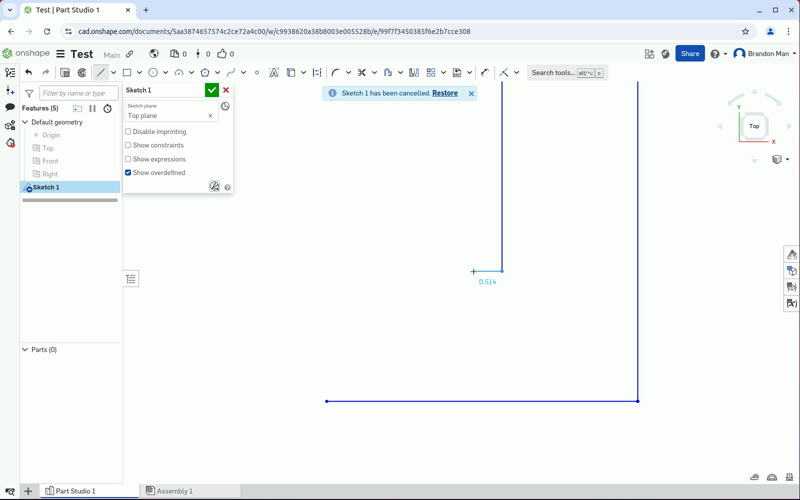
click(473, 271)
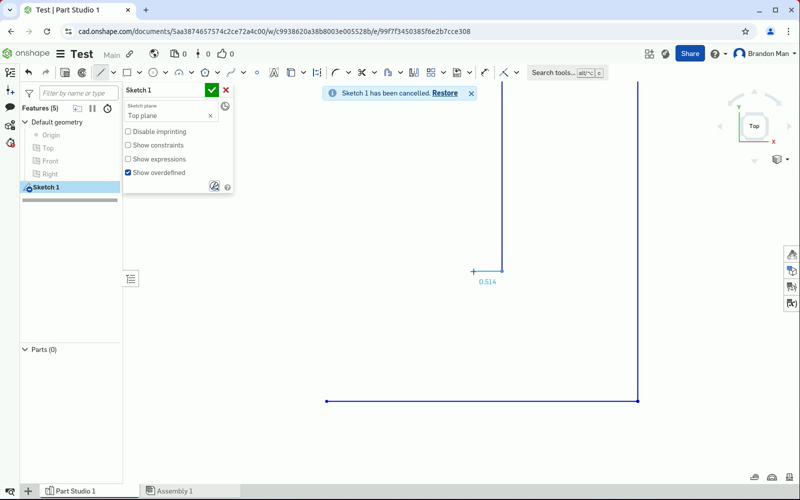
scroll(-6)
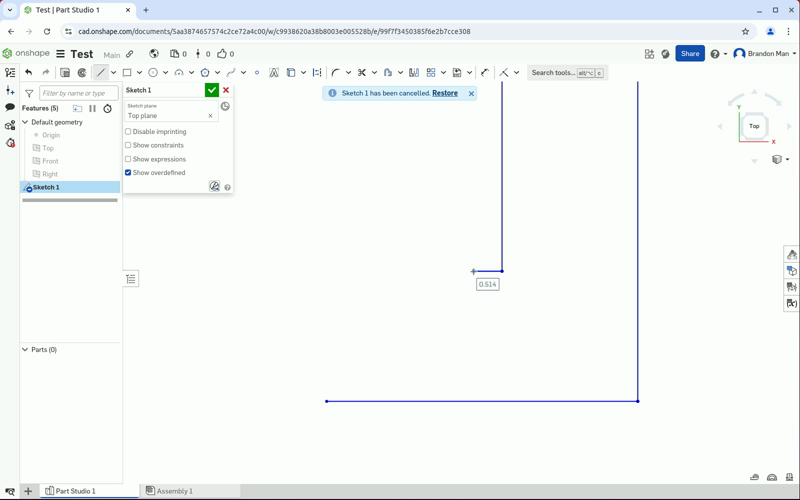
scroll(-6)
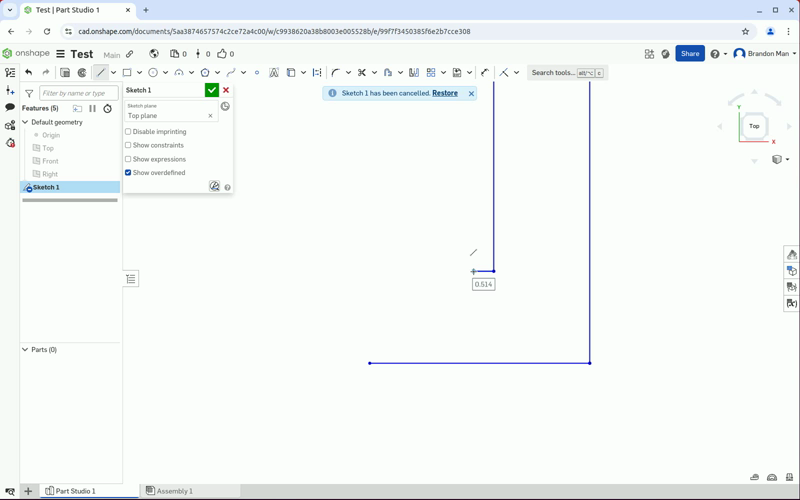
scroll(-6)
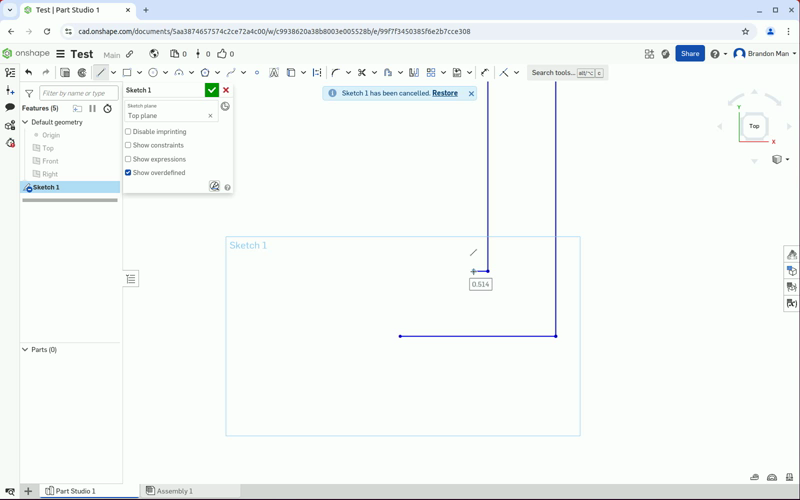
scroll(-6)
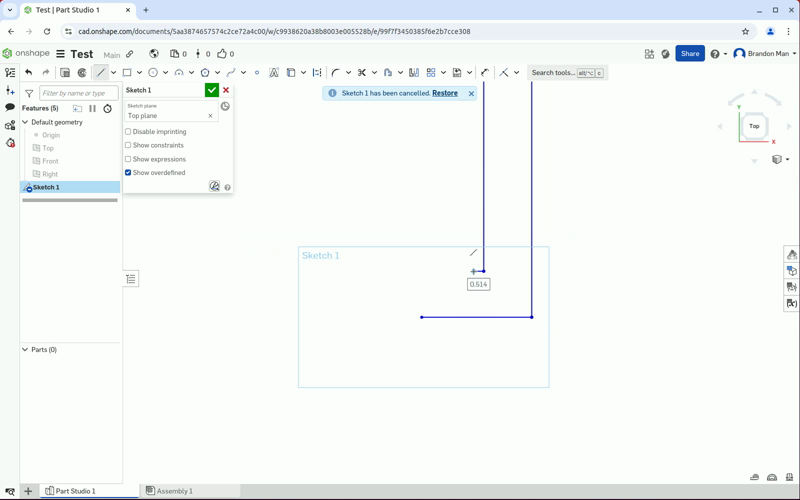
scroll(-6)
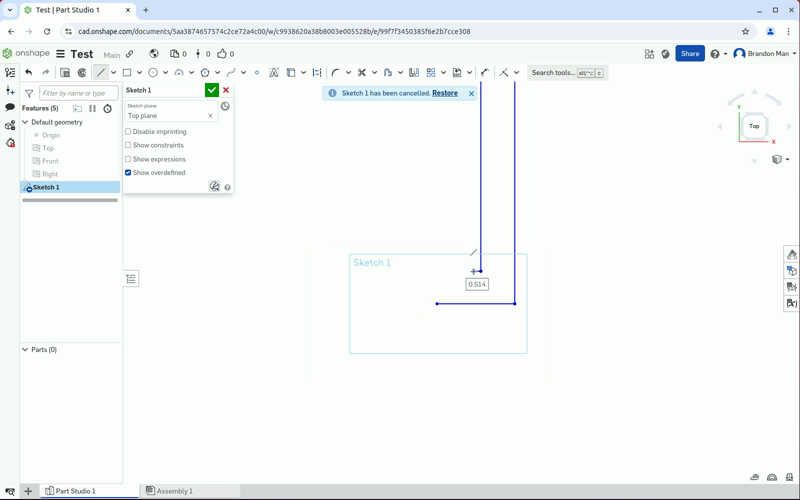
scroll(-6)
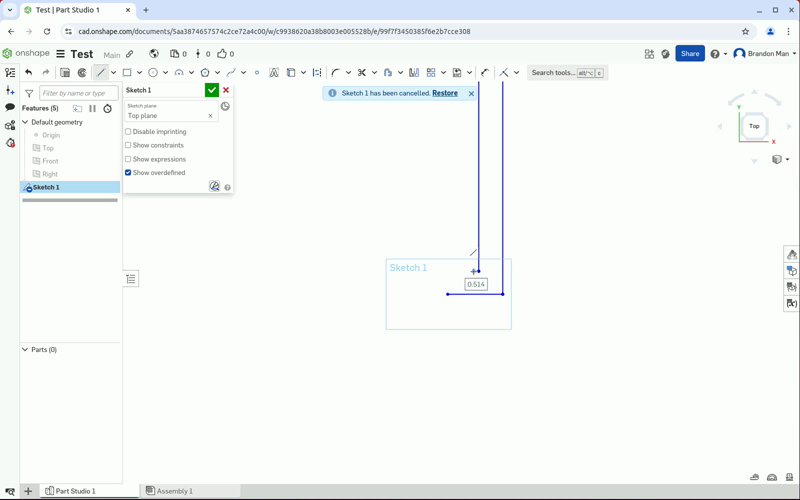
scroll(-6)
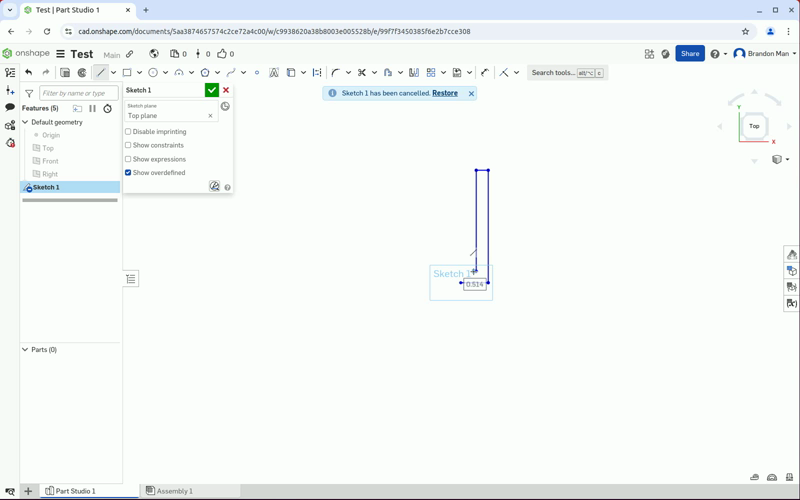
key_up(shift)
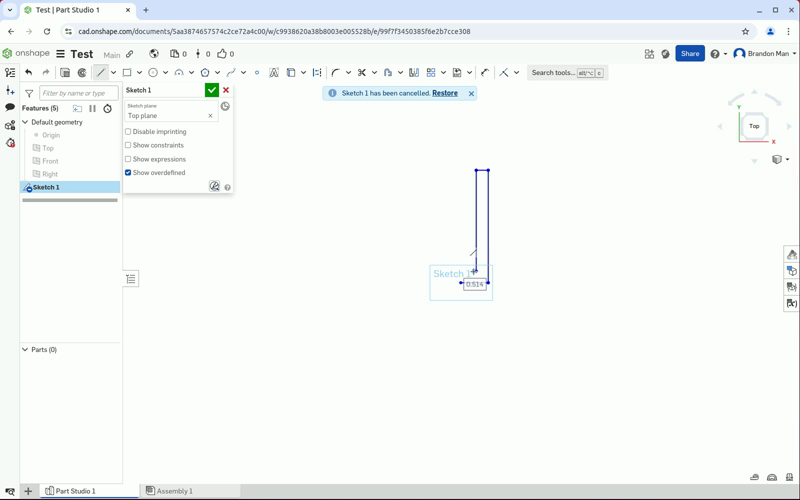
key_down(shift)
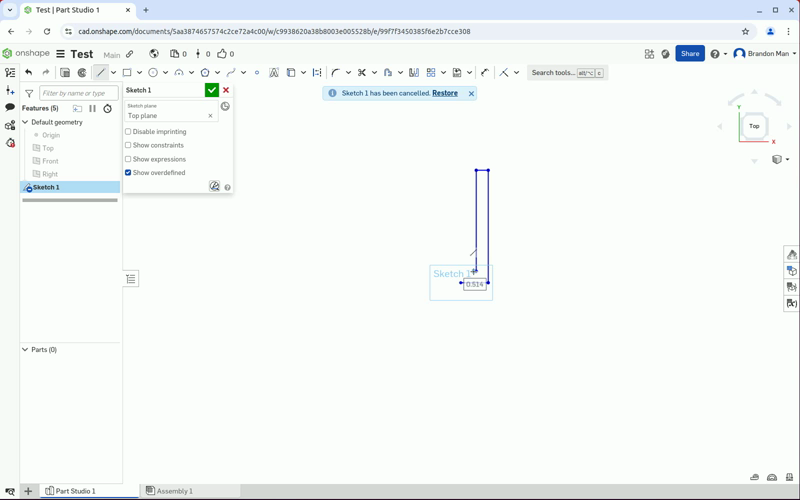
mouse_move(503, 271)
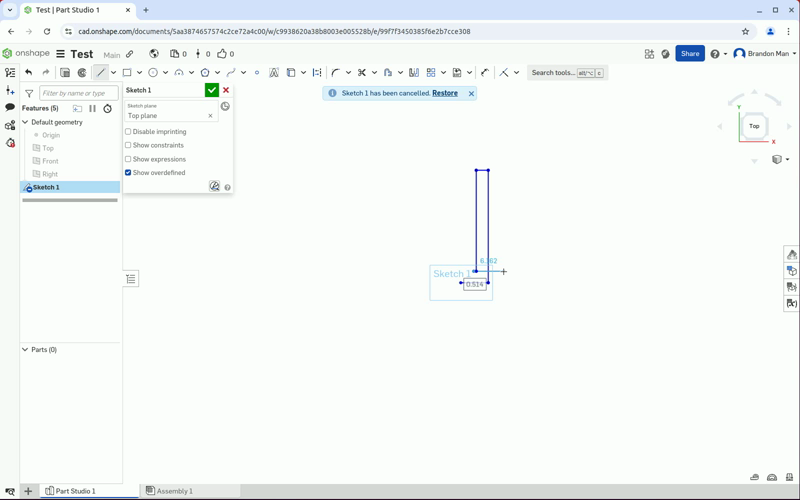
mouse_move(473, 264)
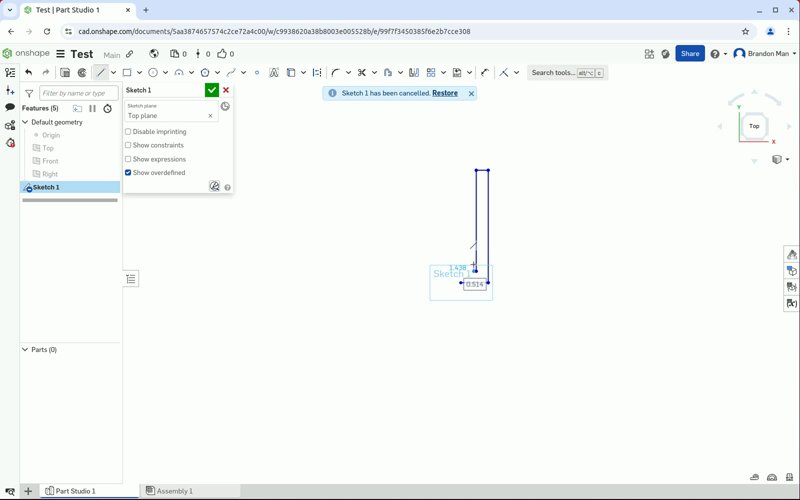
scroll(6)
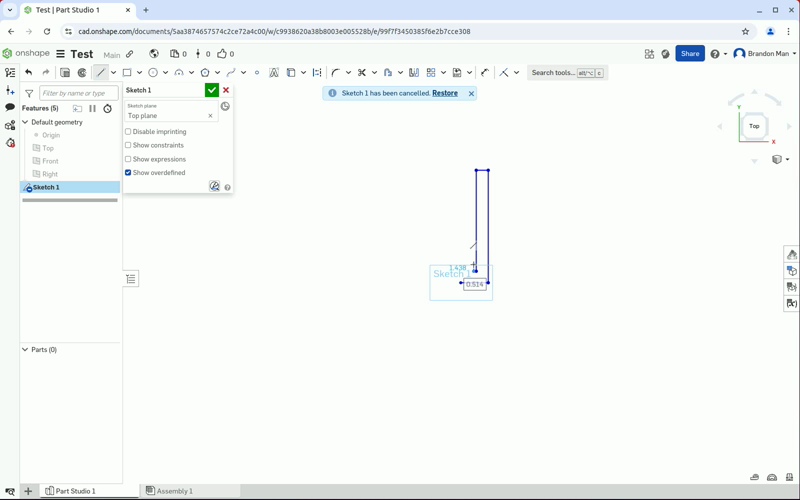
scroll(6)
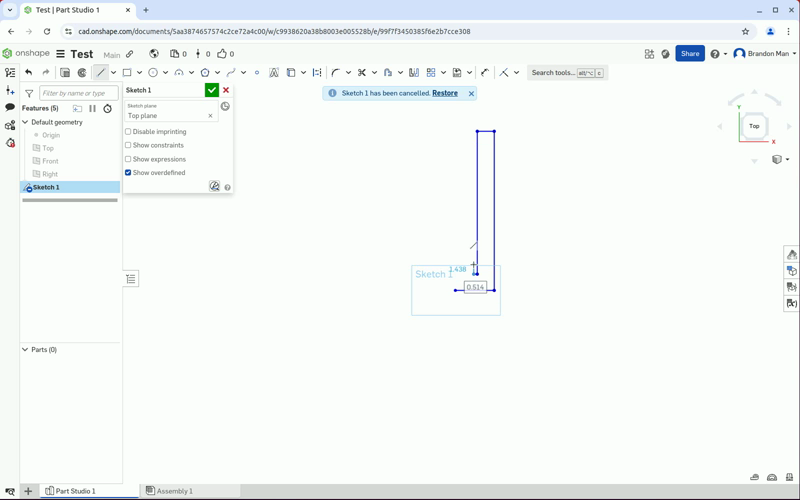
scroll(6)
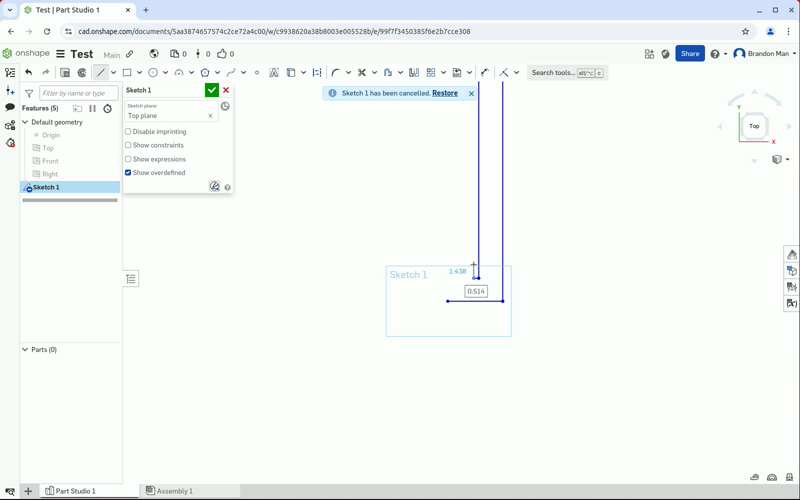
scroll(6)
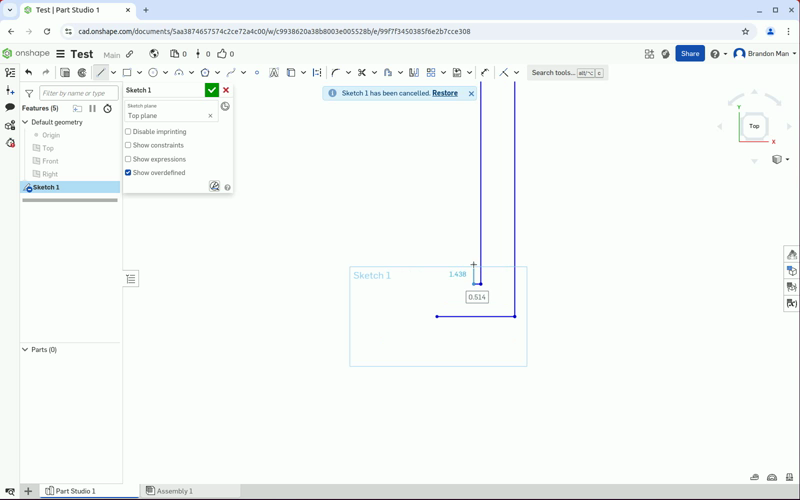
scroll(6)
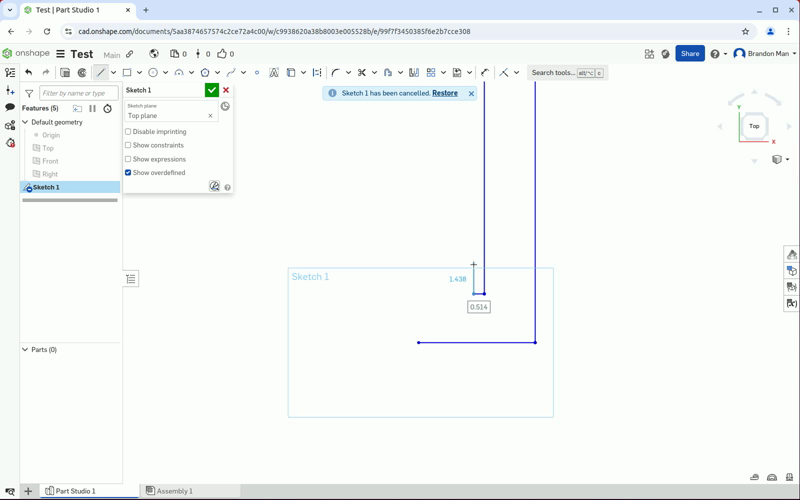
scroll(6)
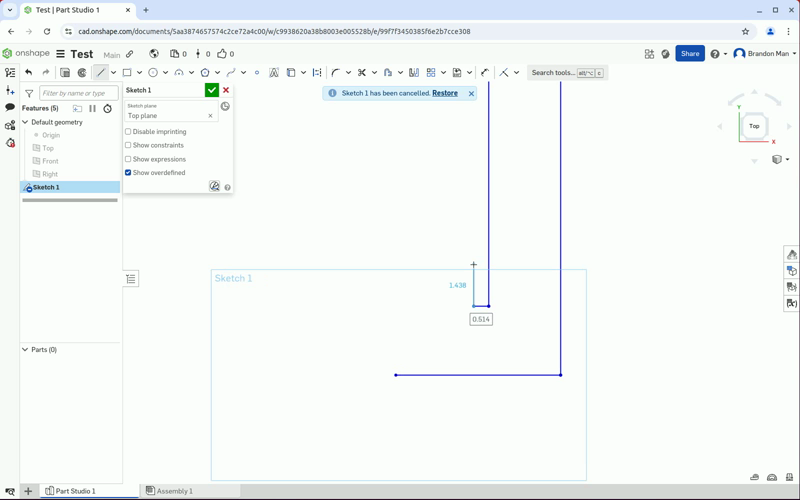
scroll(6)
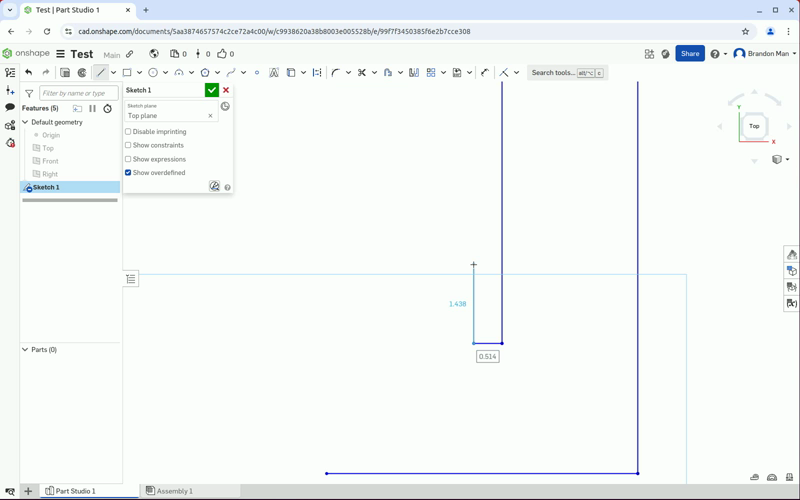
click(473, 264)
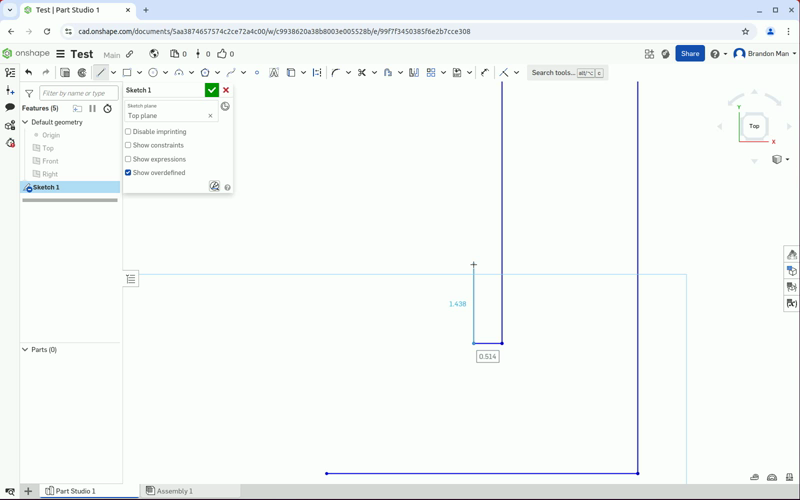
scroll(-6)
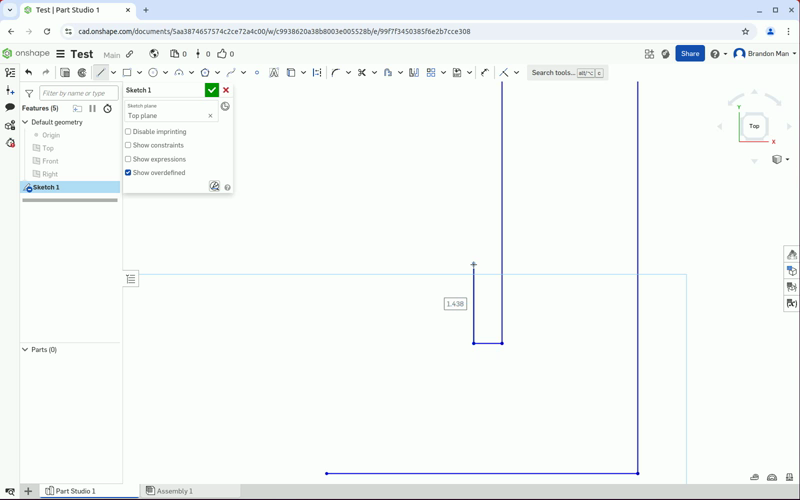
scroll(-6)
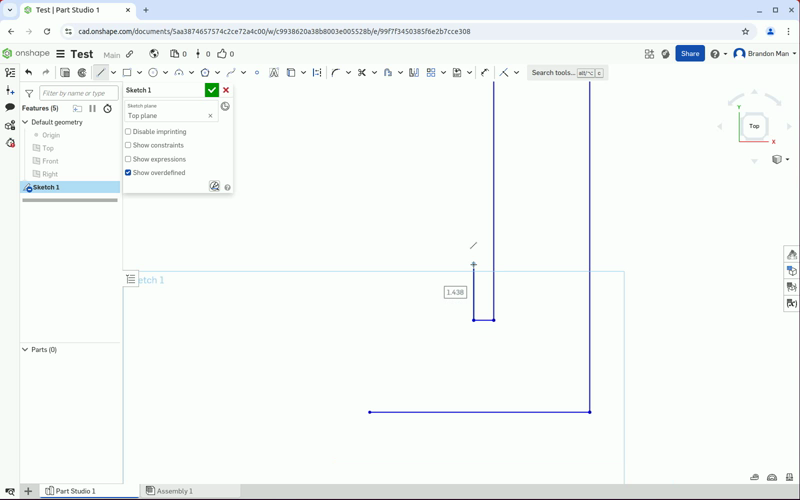
scroll(-6)
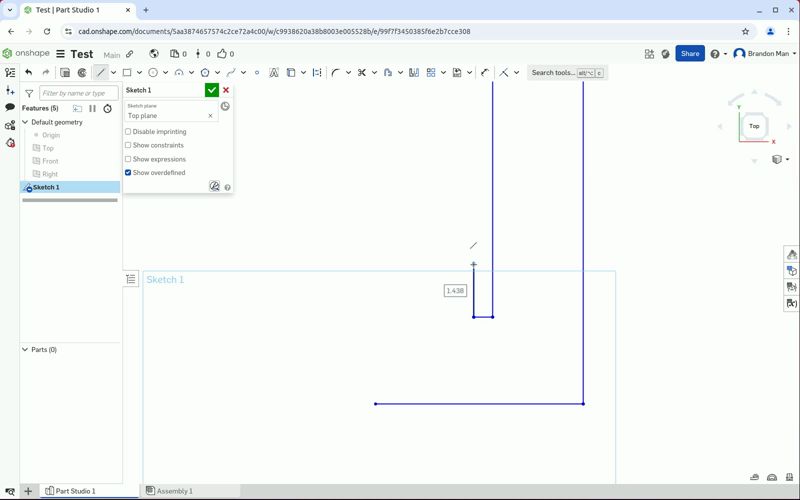
scroll(-6)
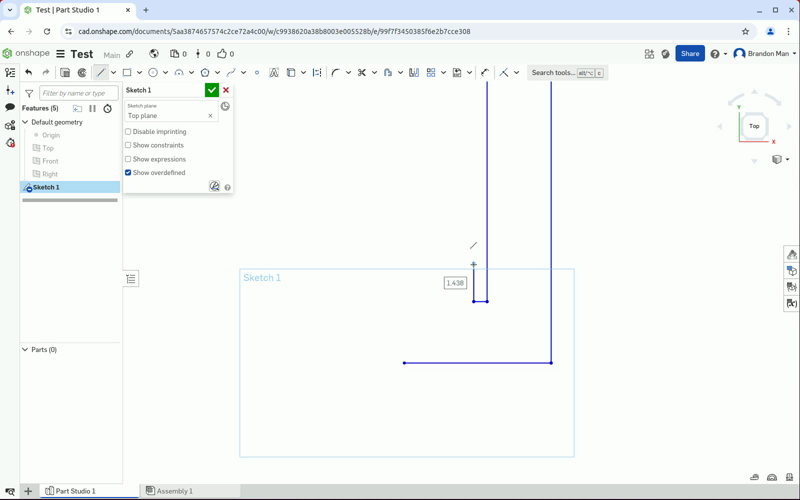
scroll(-6)
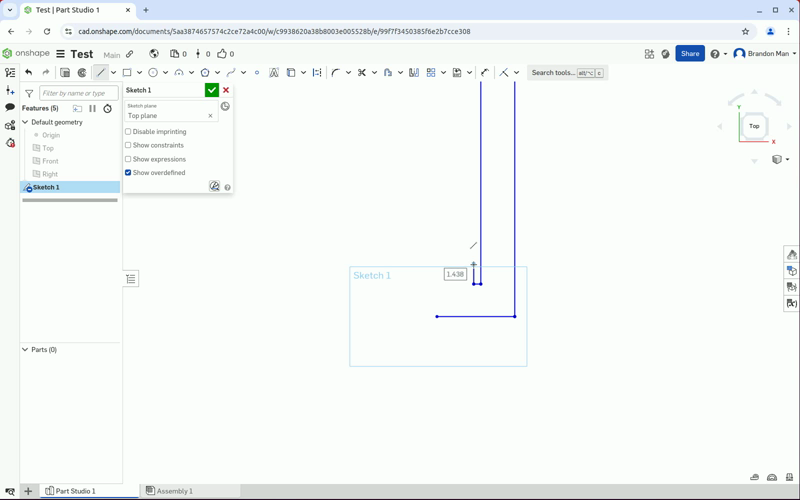
scroll(-6)
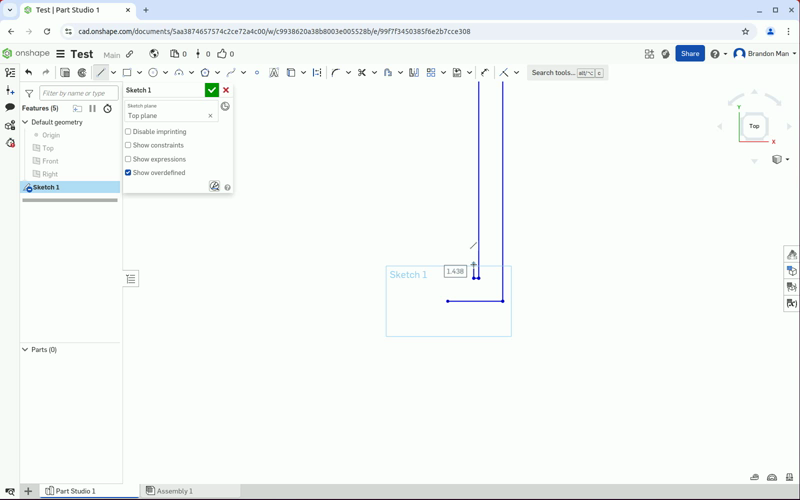
scroll(-6)
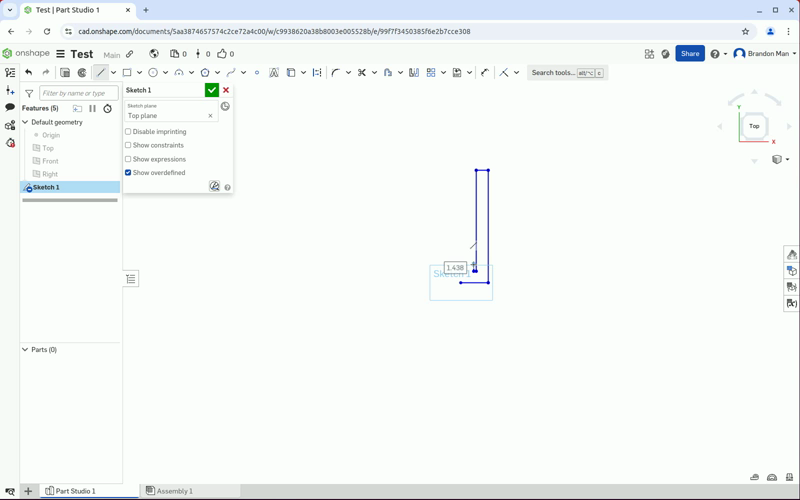
key_up(shift)
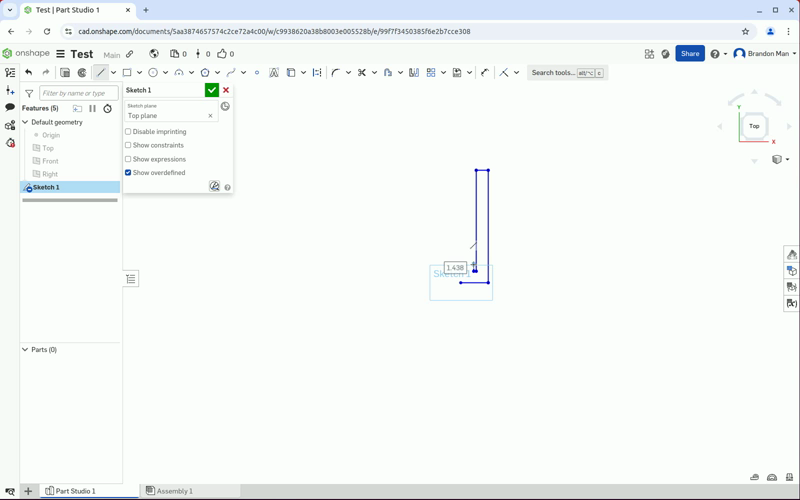
key_down(shift)
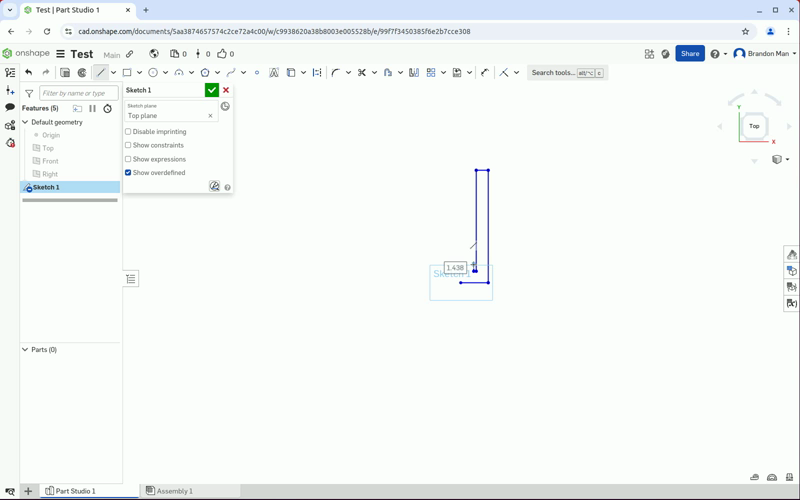
mouse_move(503, 264)
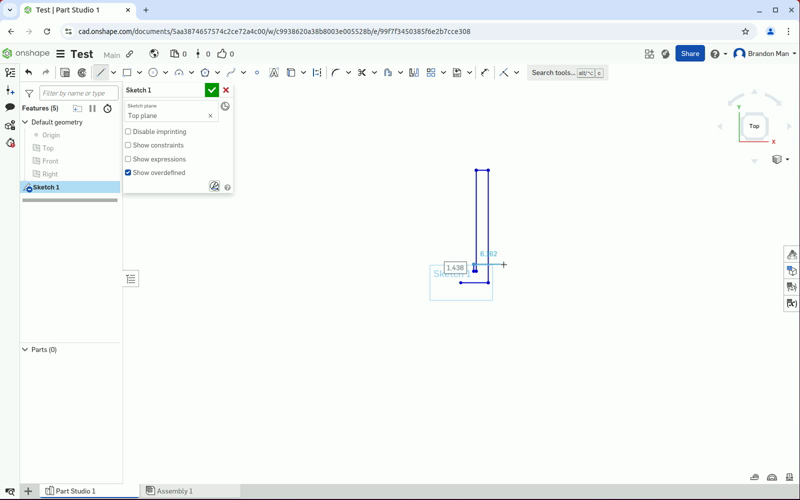
mouse_move(460, 264)
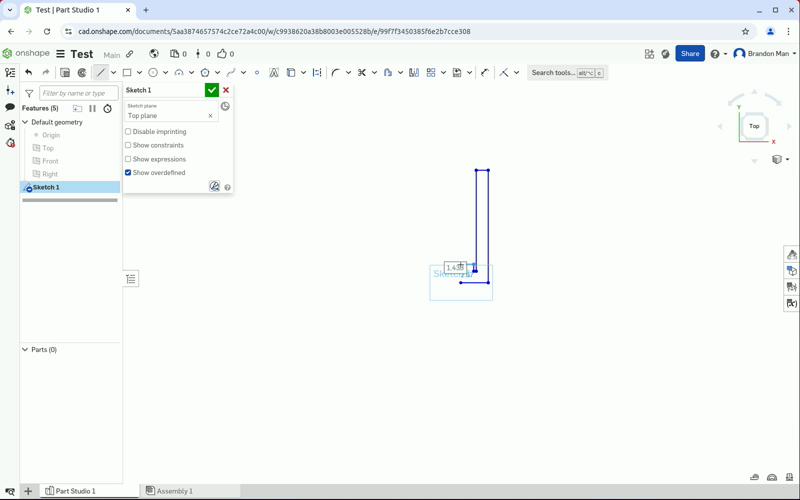
click(460, 264)
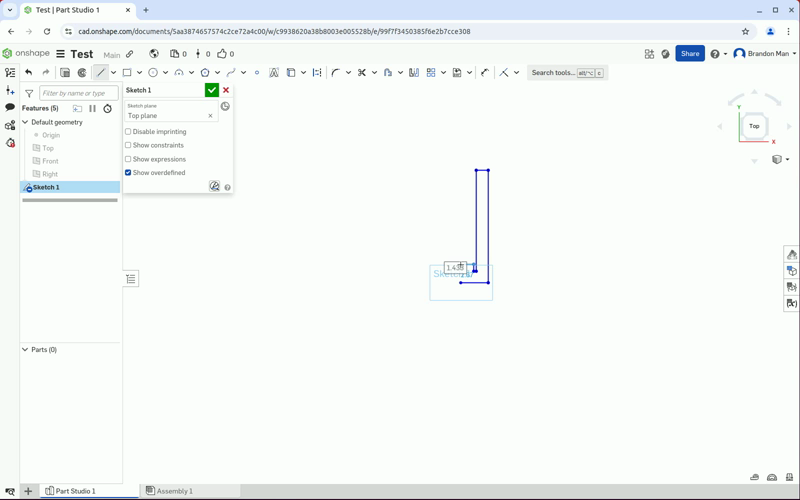
key_up(shift)
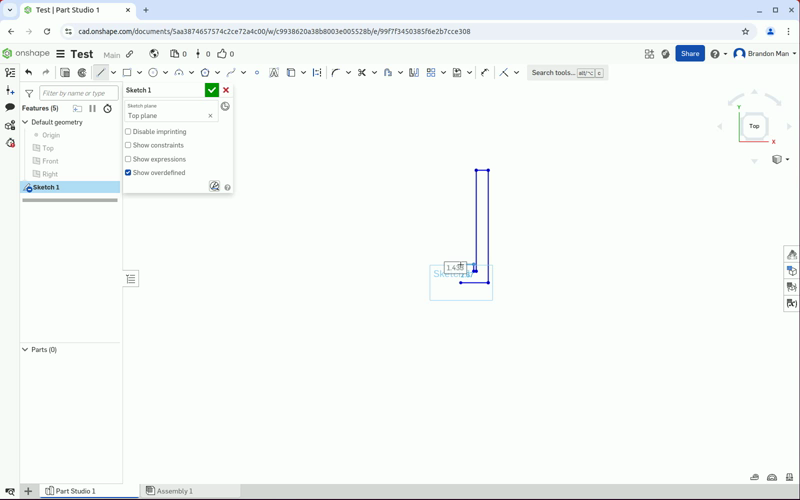
mouse_move(490, 264)
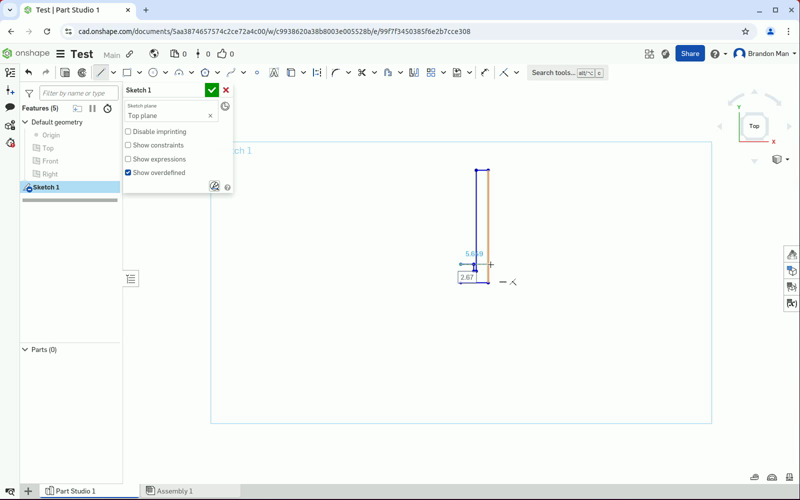
key_down(shift)
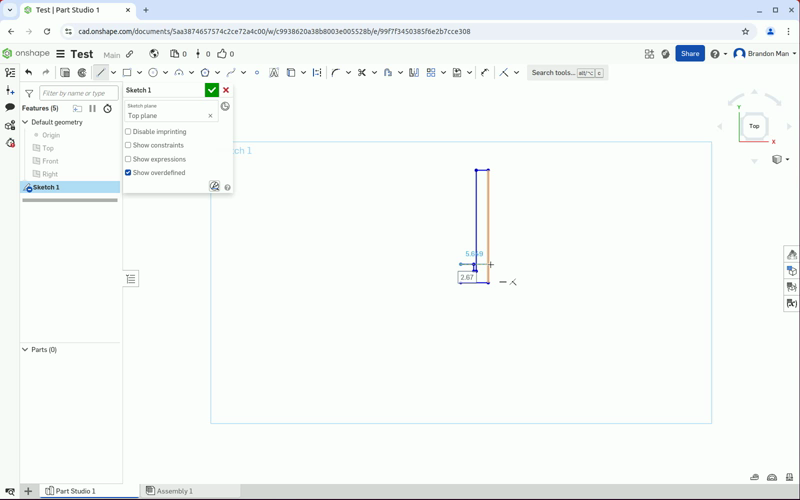
mouse_move(460, 282)
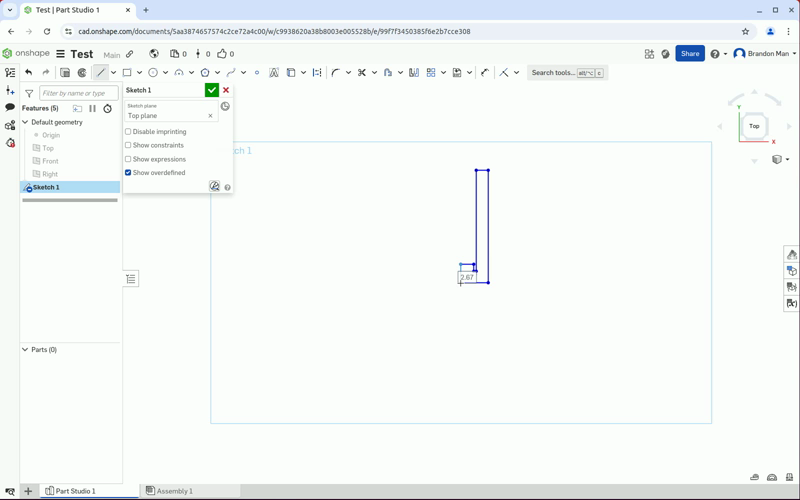
key_up(shift)
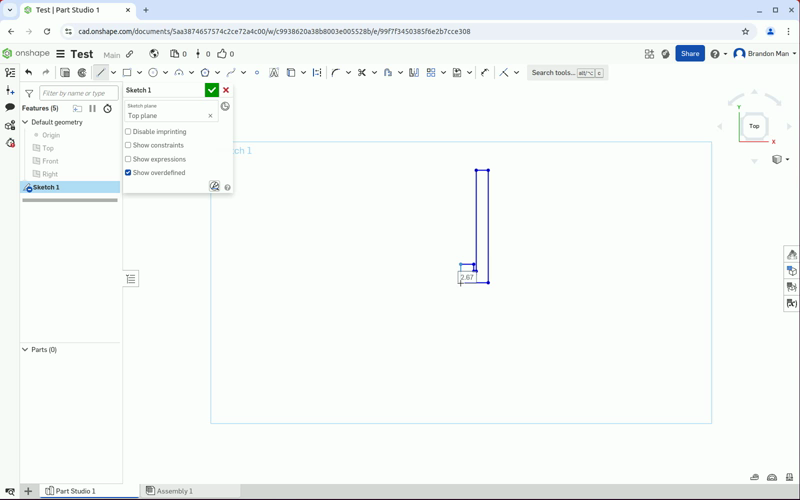
click(460, 282)
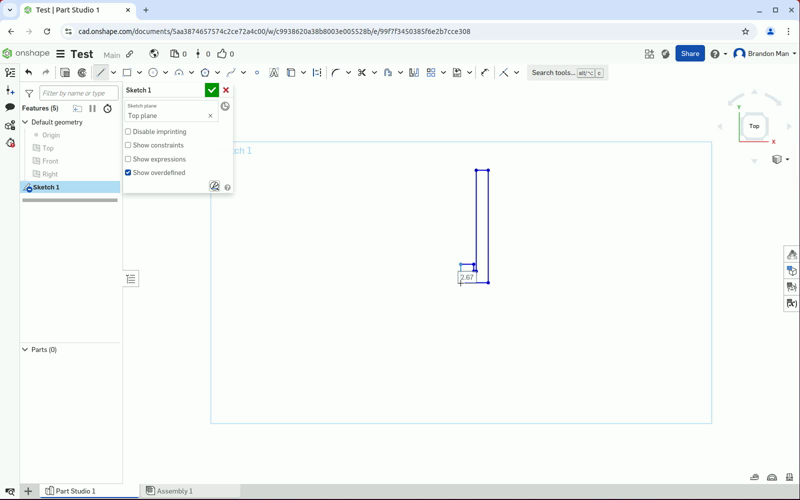
key(esc)
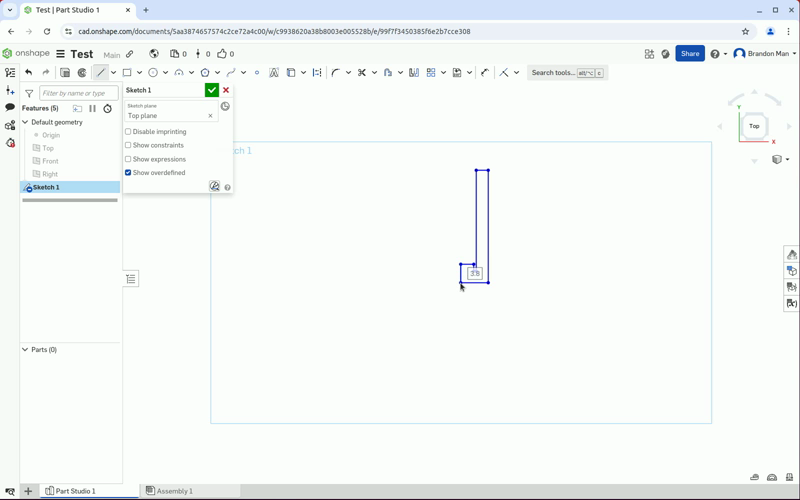
mouse_move(481, 254)
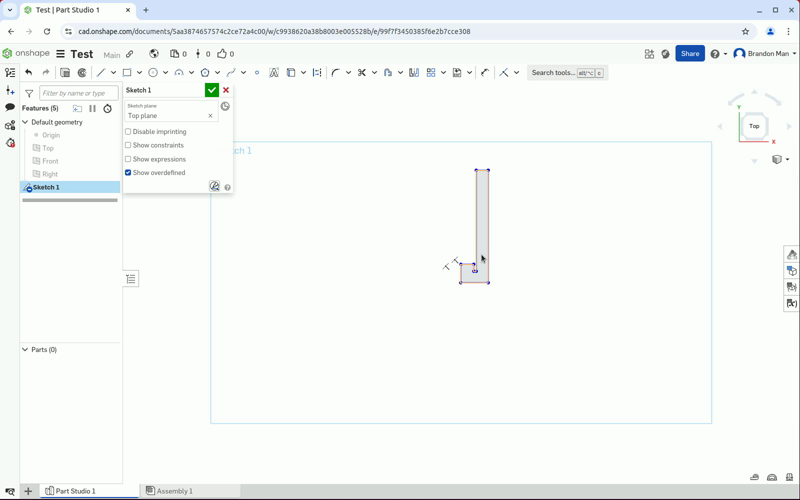
scroll(6)
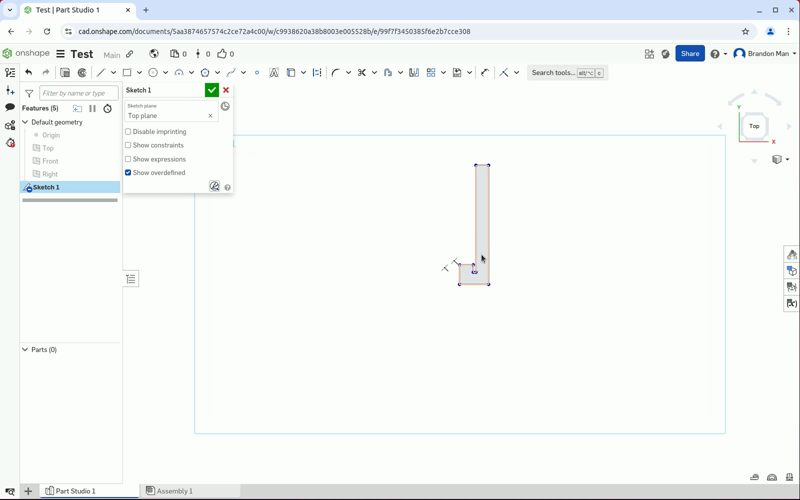
scroll(6)
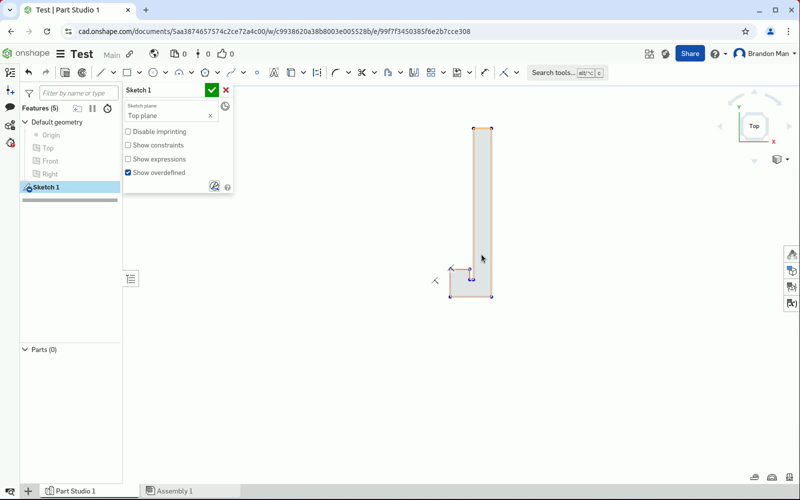
scroll(6)
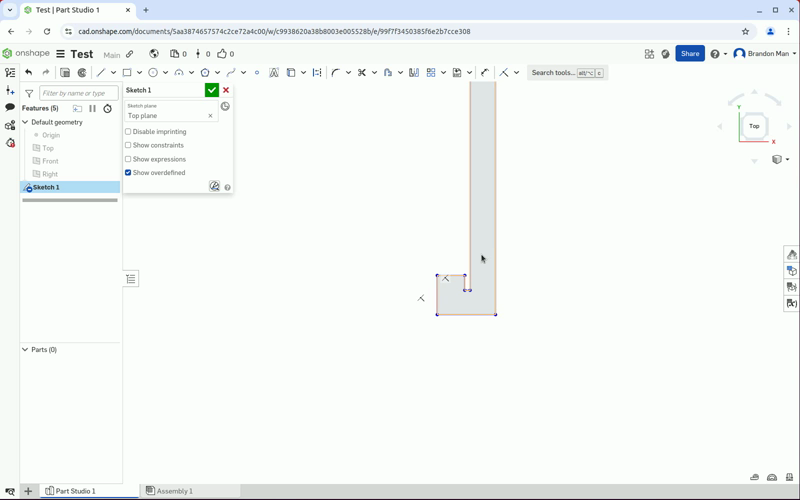
scroll(6)
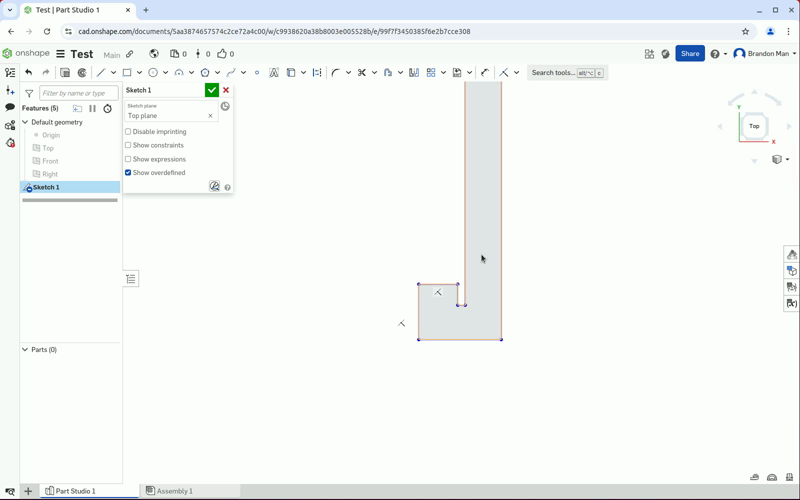
scroll(6)
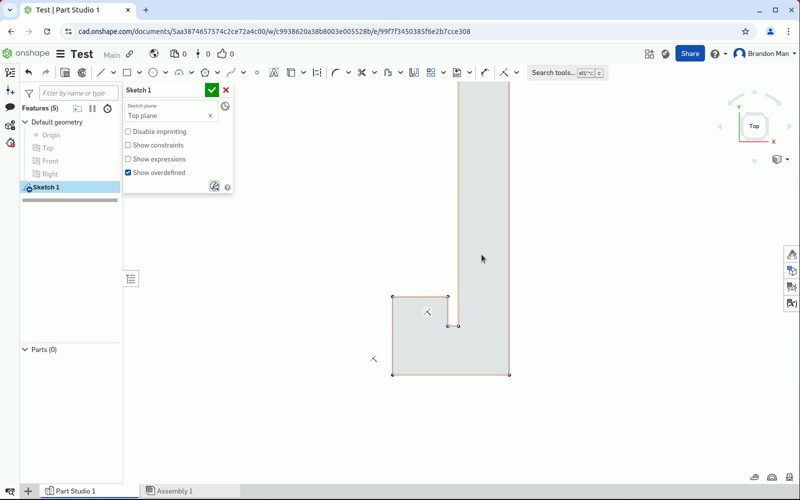
scroll(6)
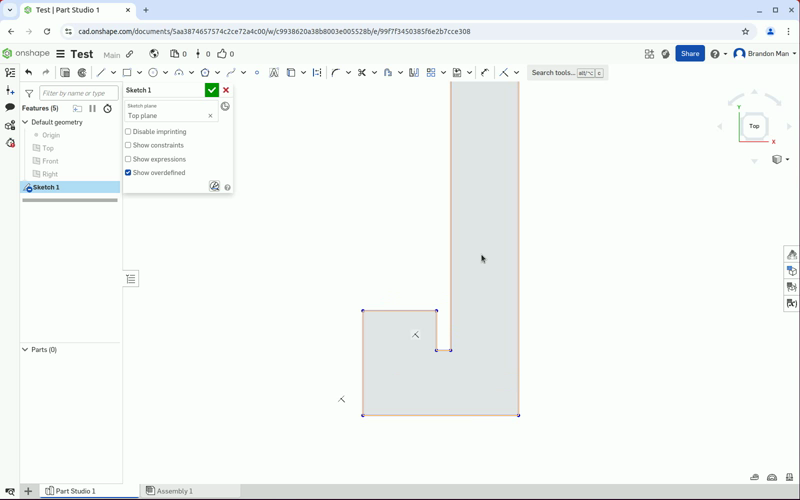
scroll(6)
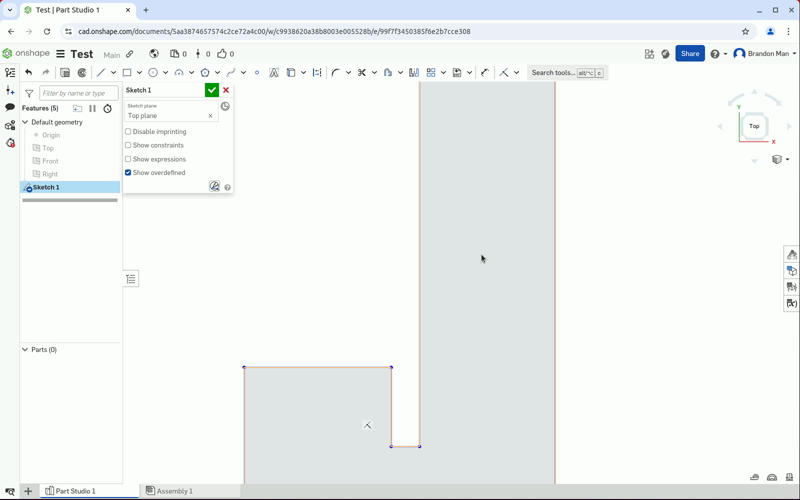
click(481, 254)
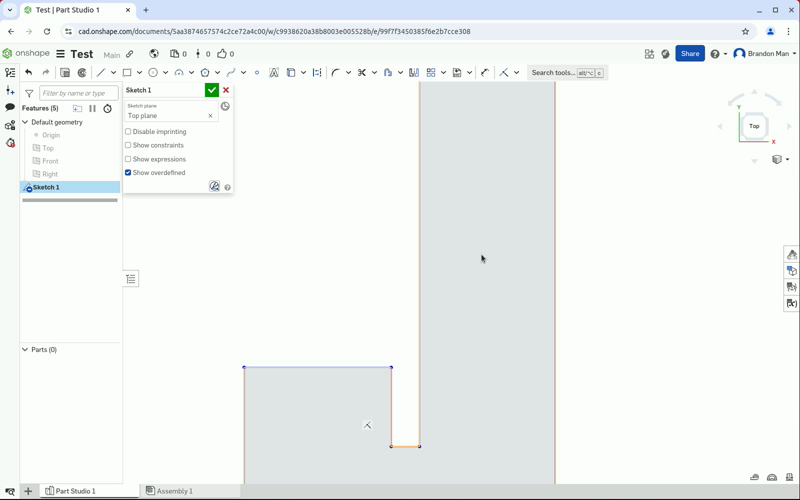
scroll(-6)
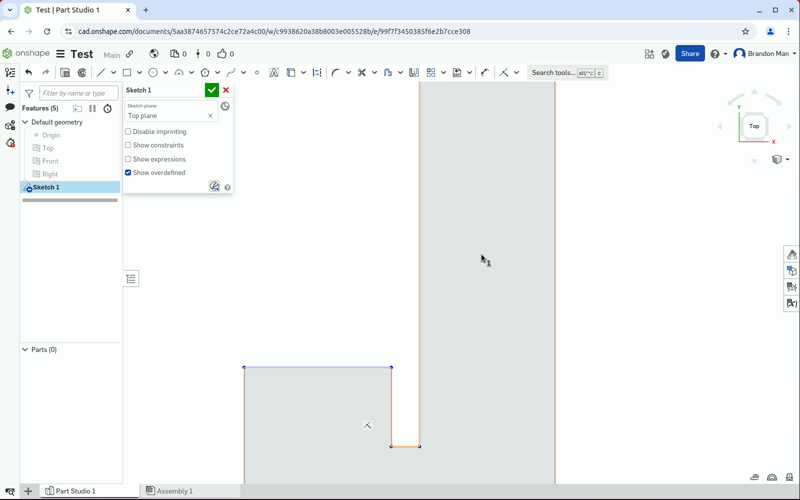
scroll(-6)
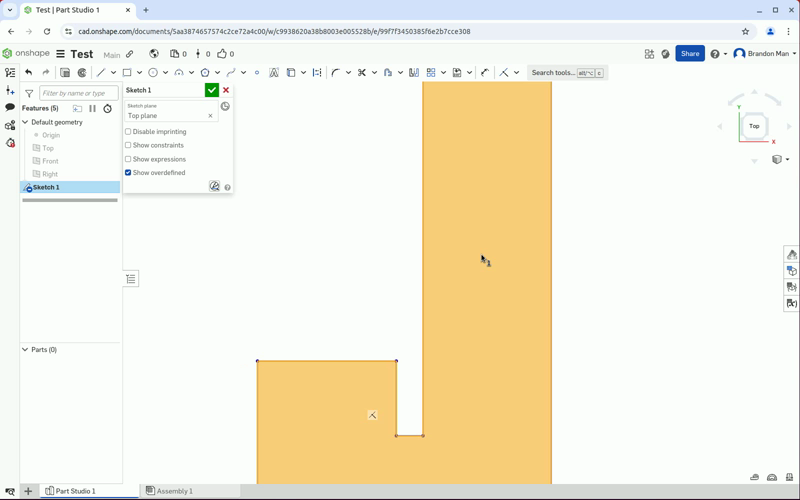
scroll(-6)
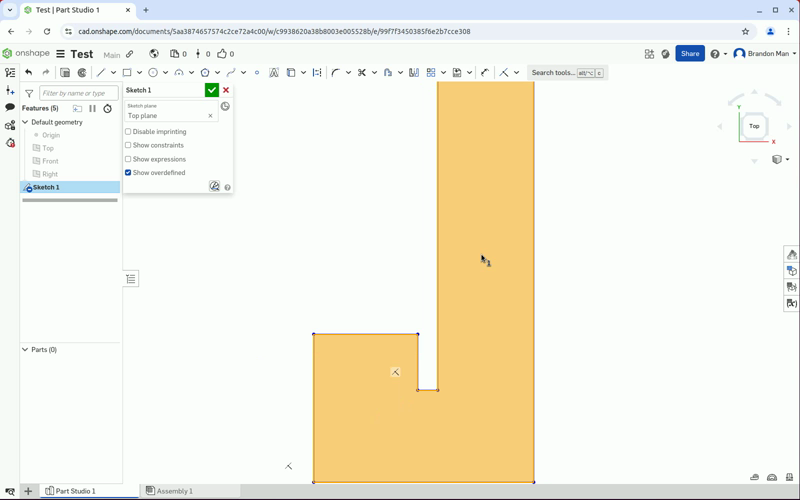
scroll(-6)
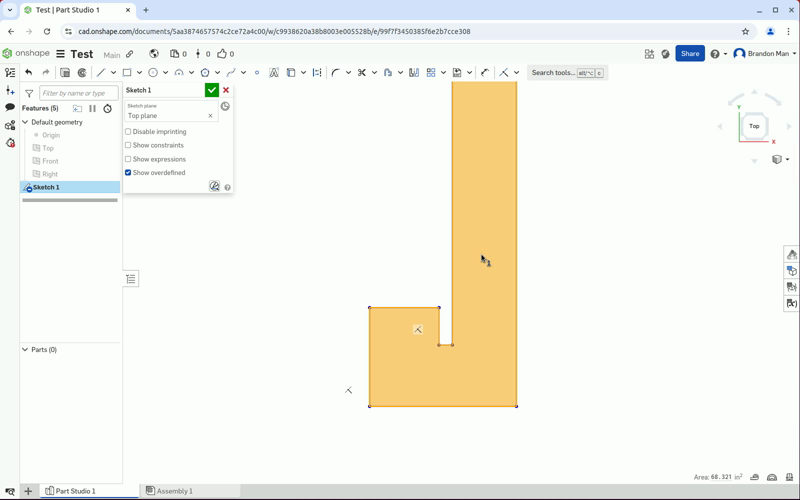
scroll(-6)
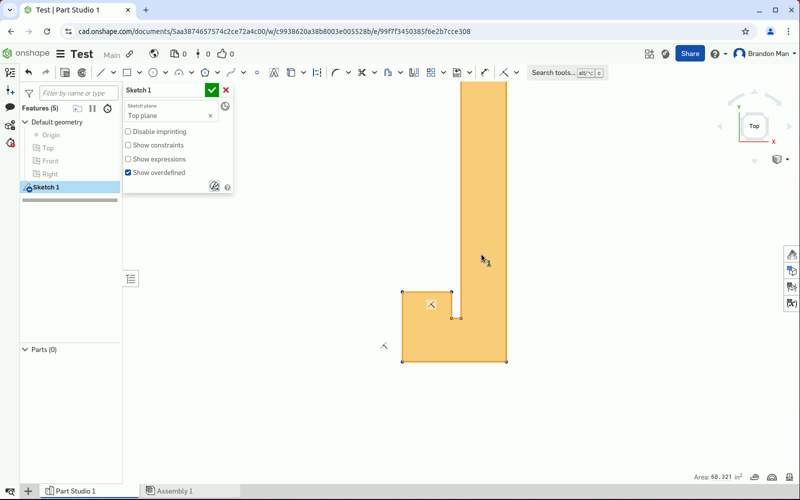
scroll(-6)
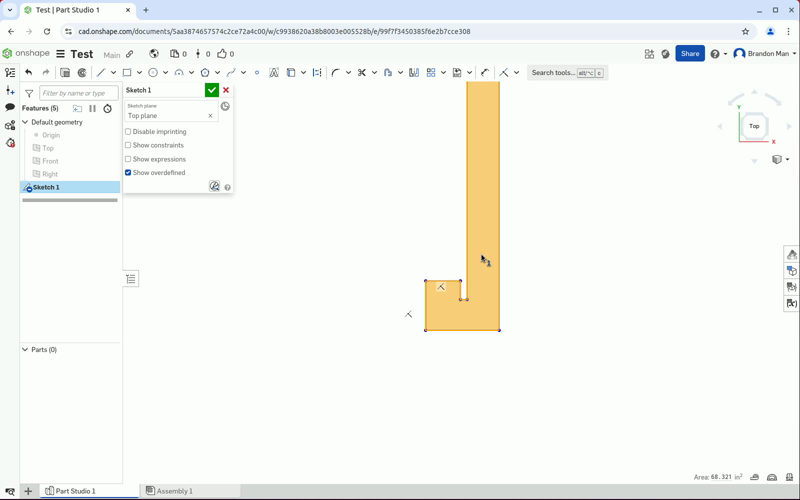
scroll(-6)
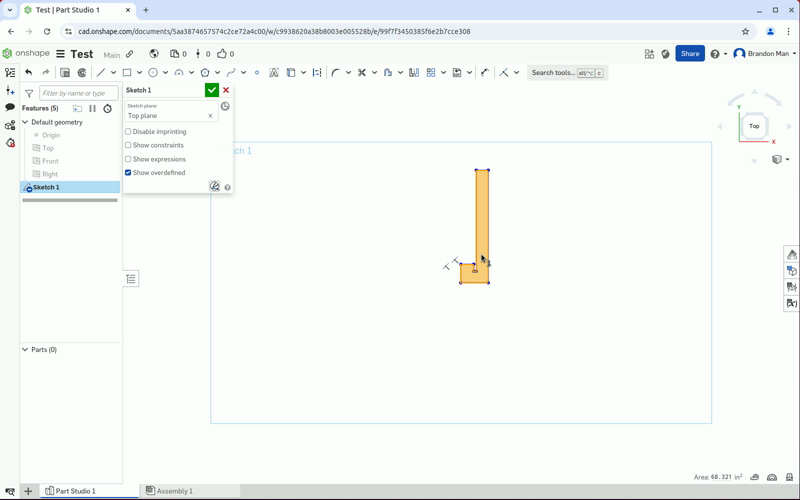
mouse_move(73, 352)
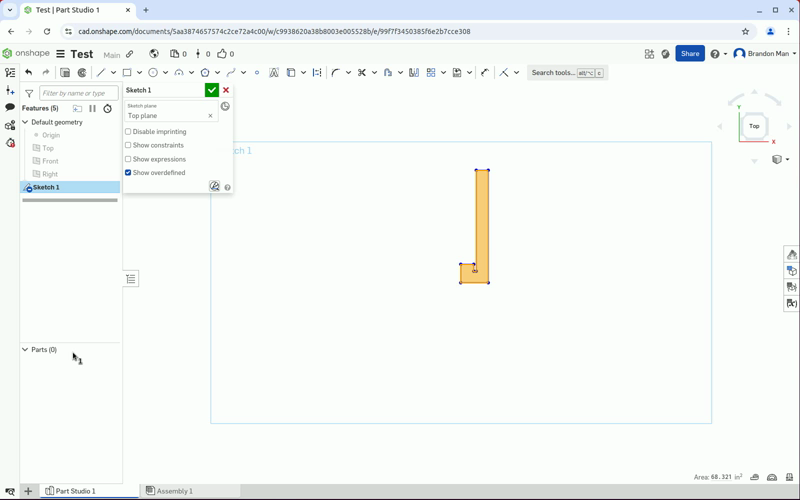
key(shift+y)
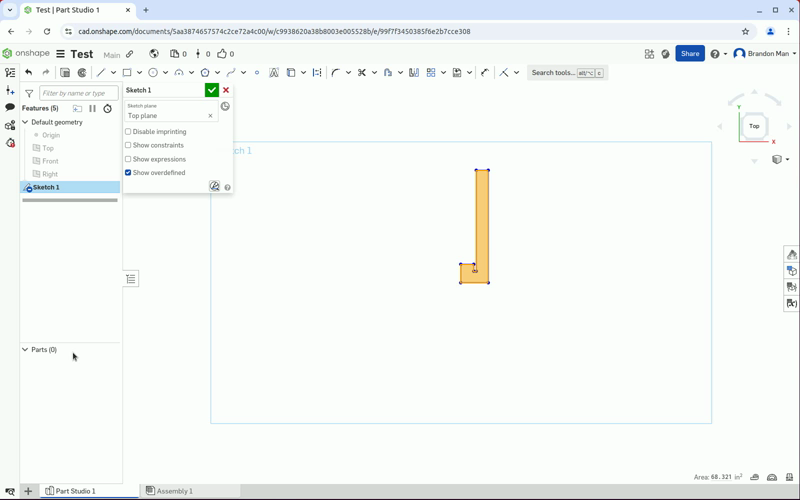
key(shift+e)
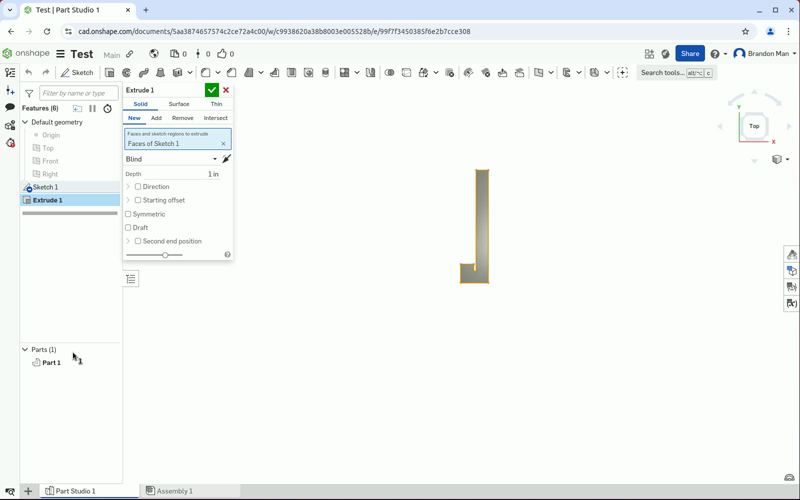
mouse_move(143, 106)
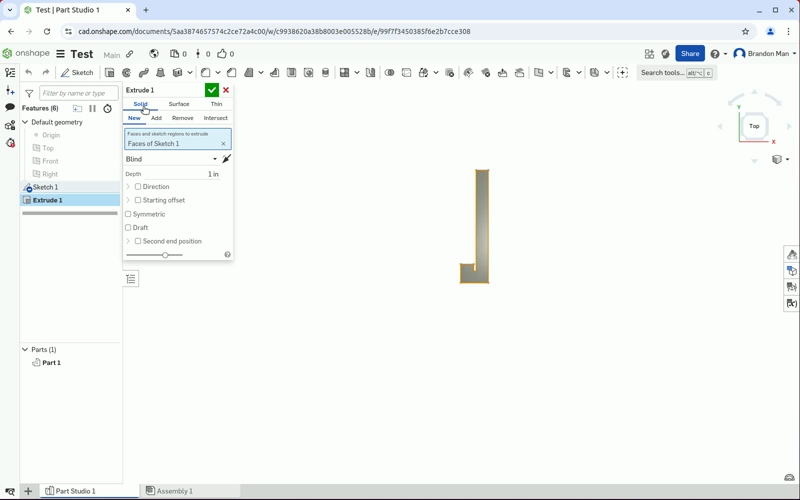
click(143, 106)
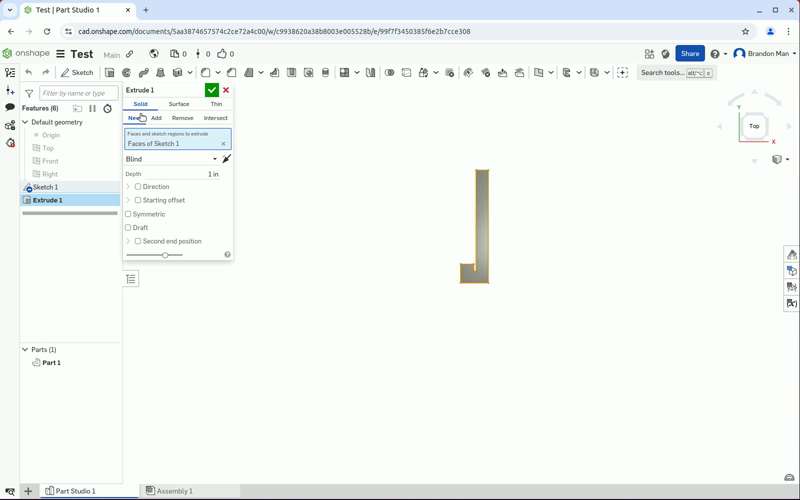
mouse_move(137, 120)
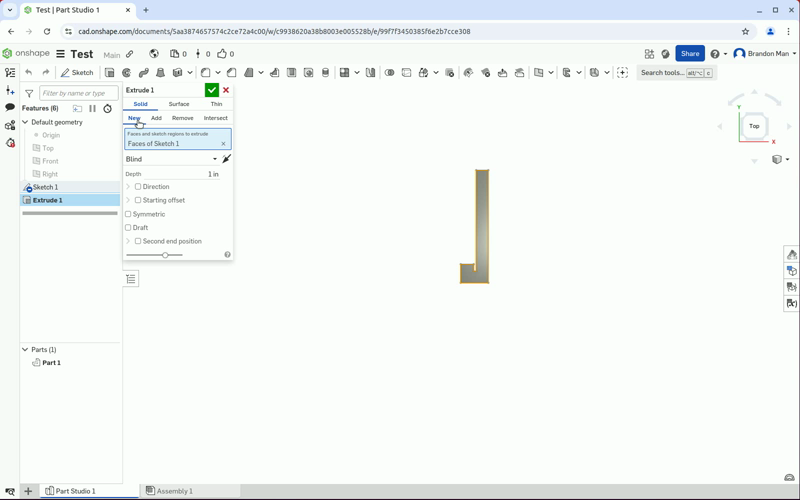
click(137, 120)
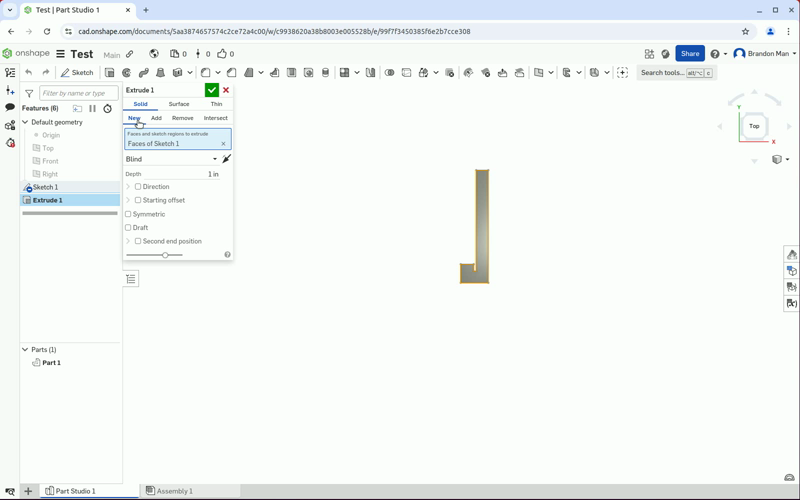
key(tab, 4)
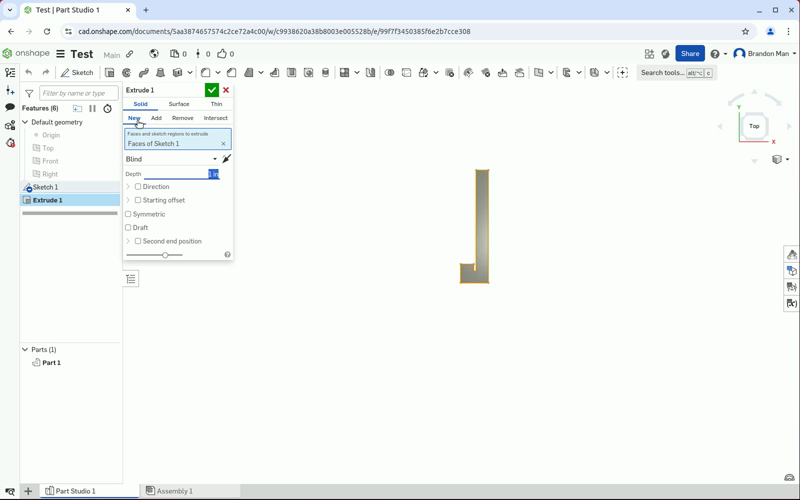
text(2.408)
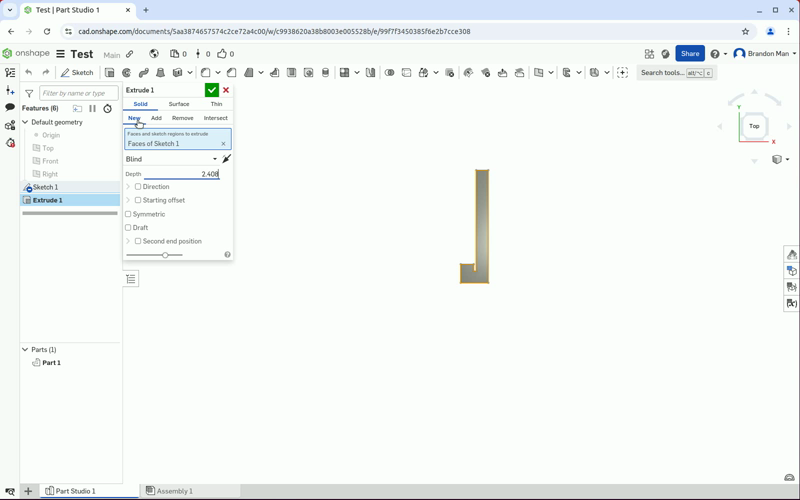
key(tab, 3)
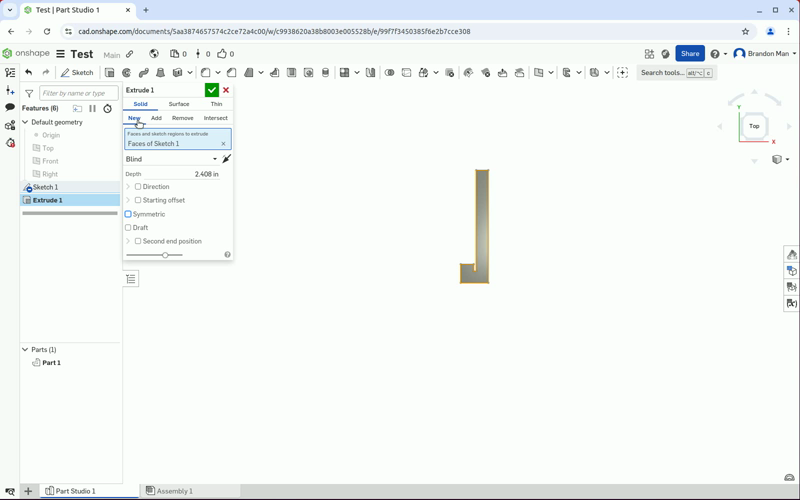
key(space)
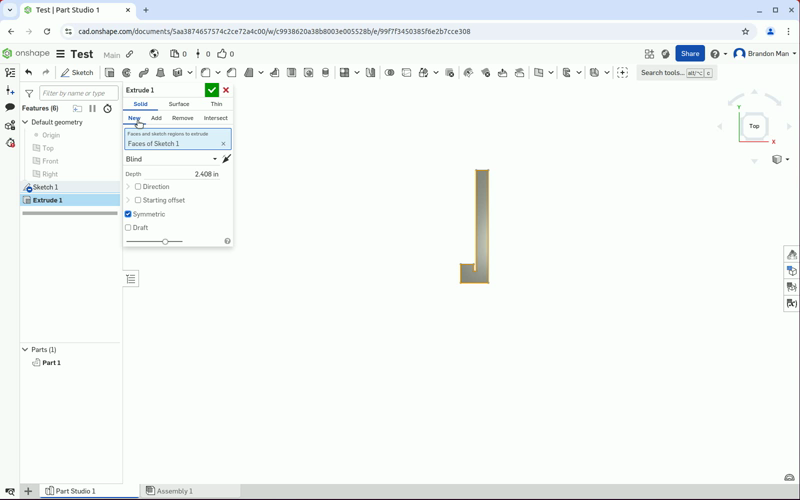
key(enter)
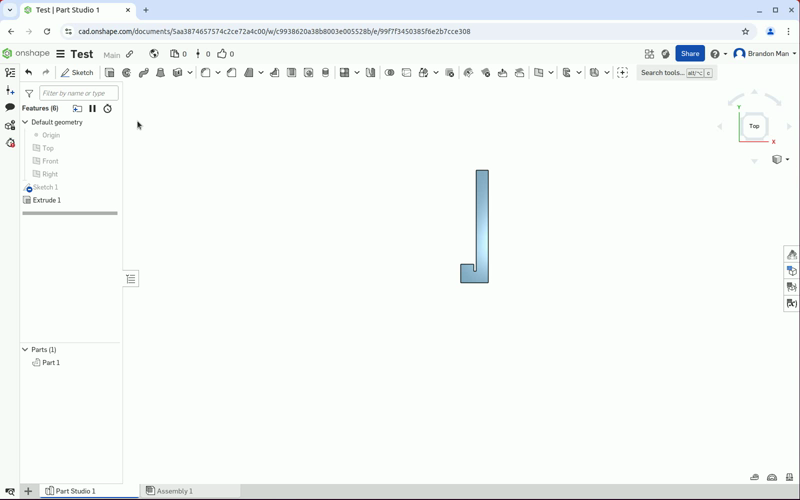
key(shift+h)
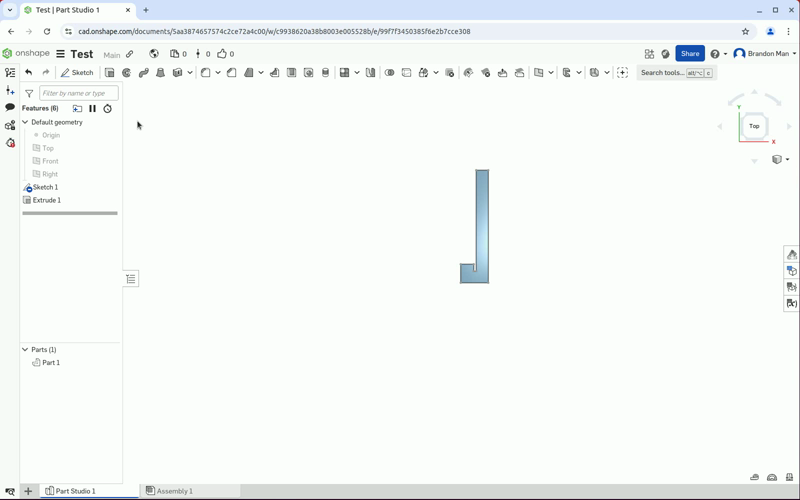
key(shift+h)
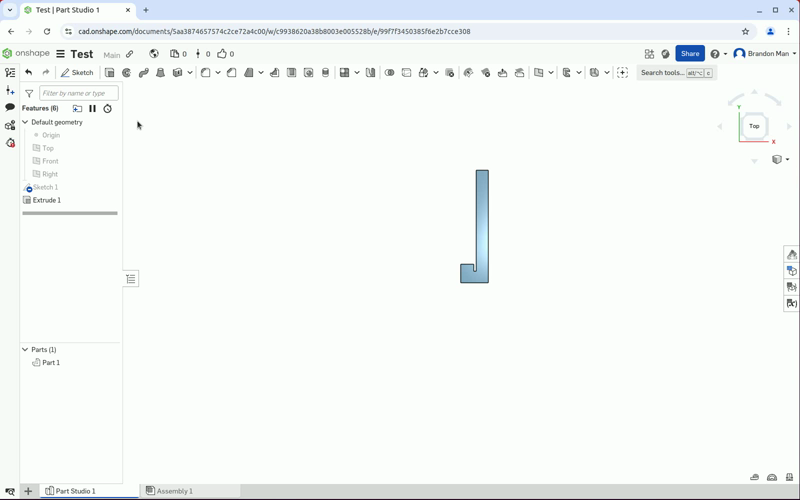
mouse_move(73, 189)
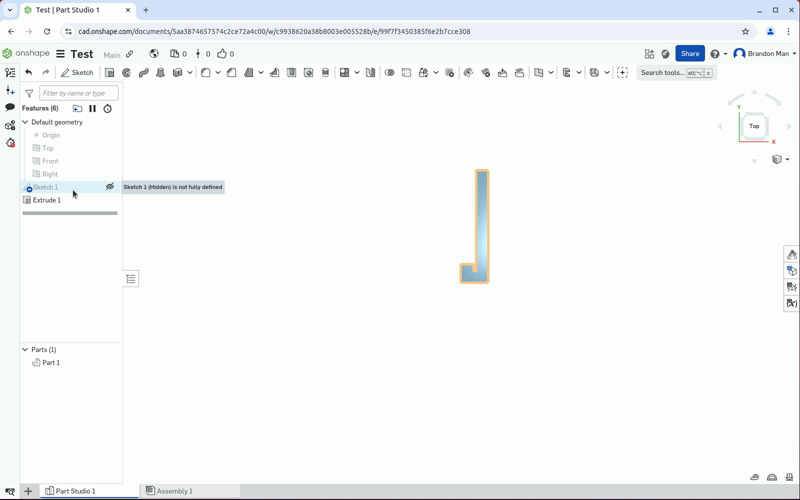
click(73, 189)
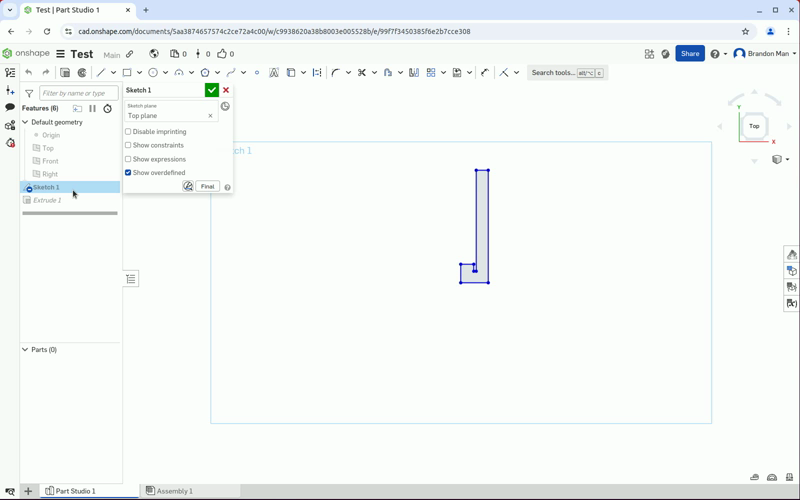
mouse_move(229, 92)
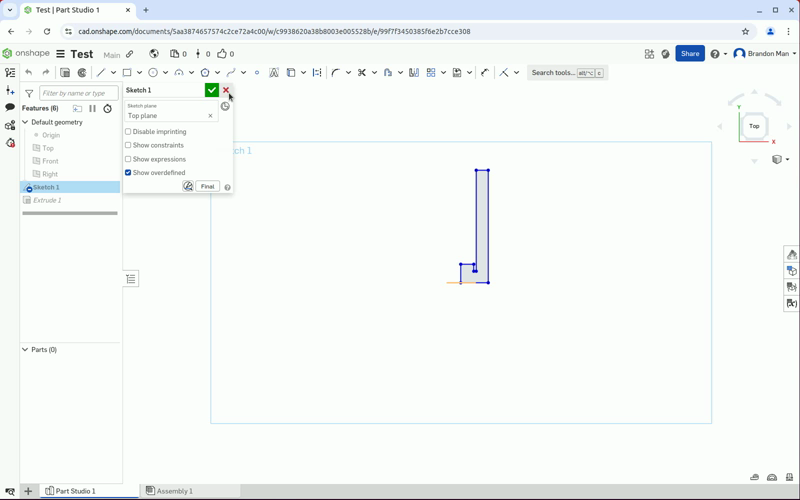
click(229, 92)
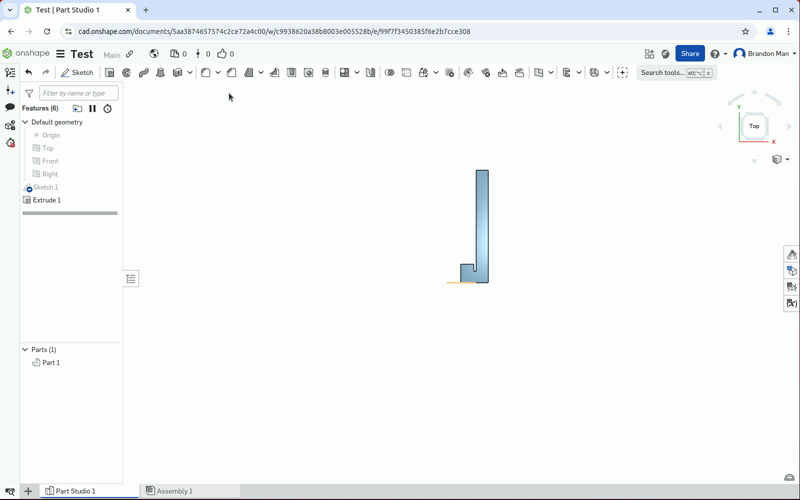
mouse_move(541, 75)
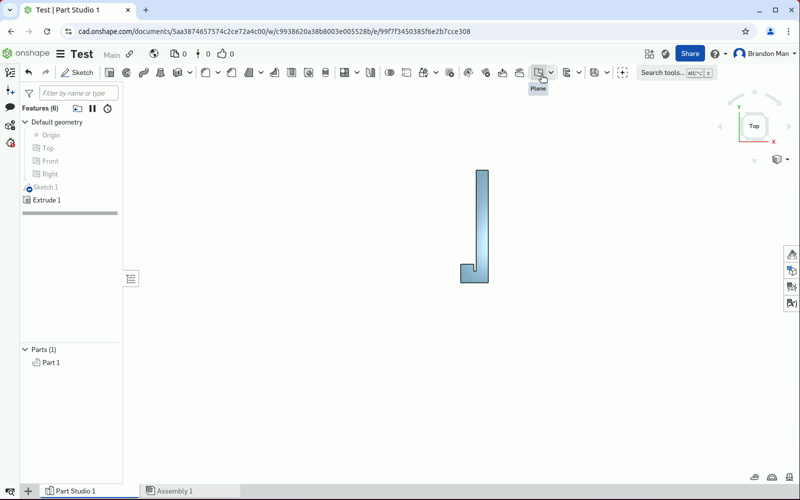
click(541, 75)
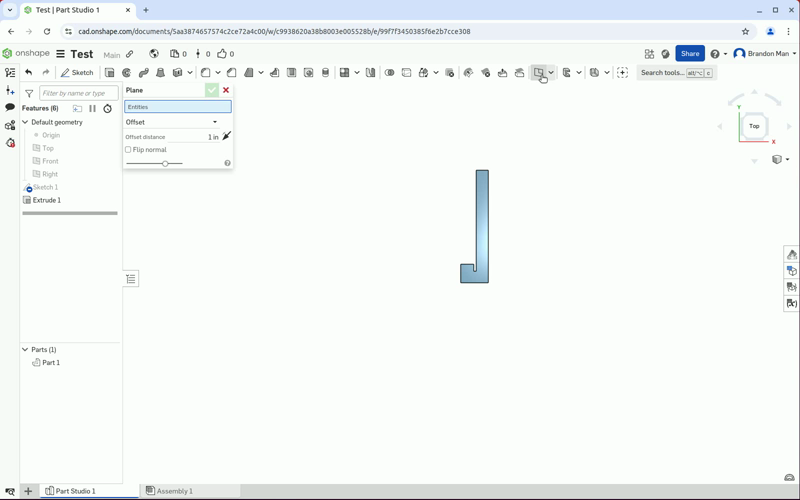
mouse_move(73, 150)
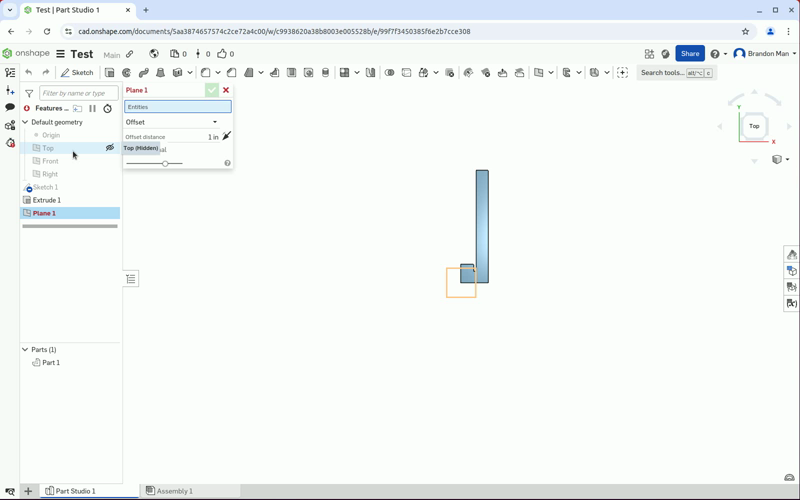
click(73, 150)
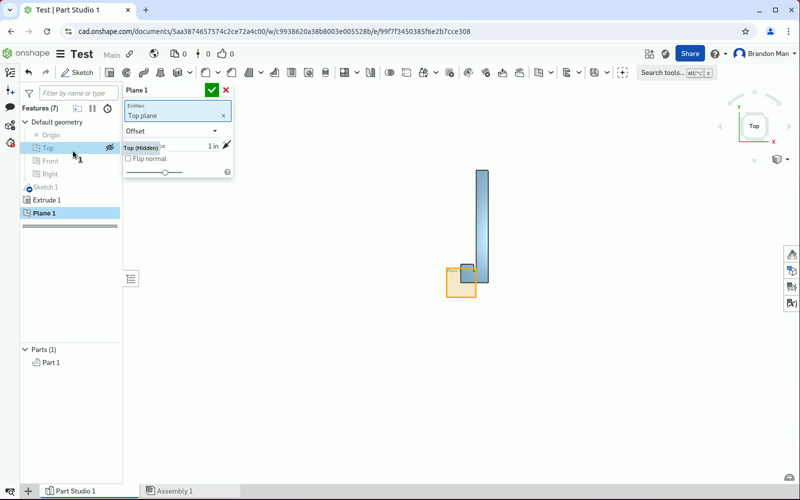
key(tab, 2)
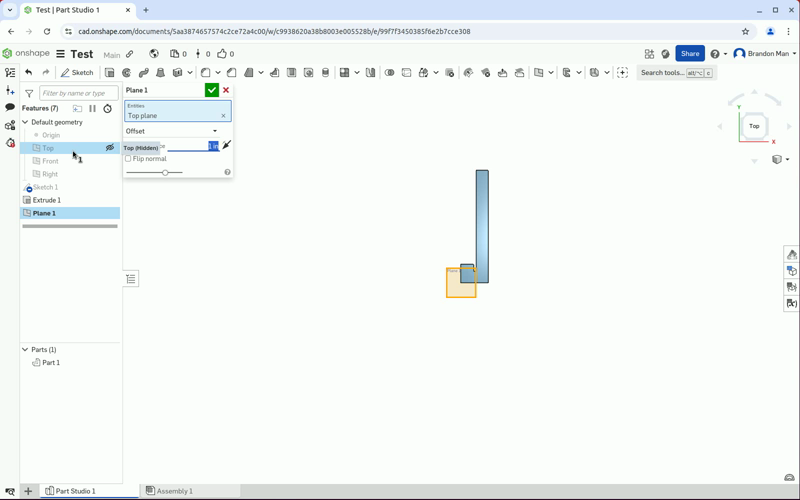
text(1.202)
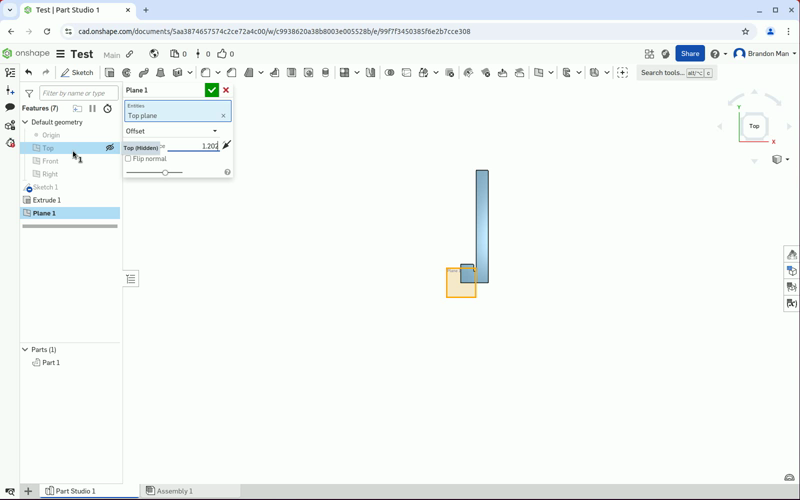
key(enter, 2)
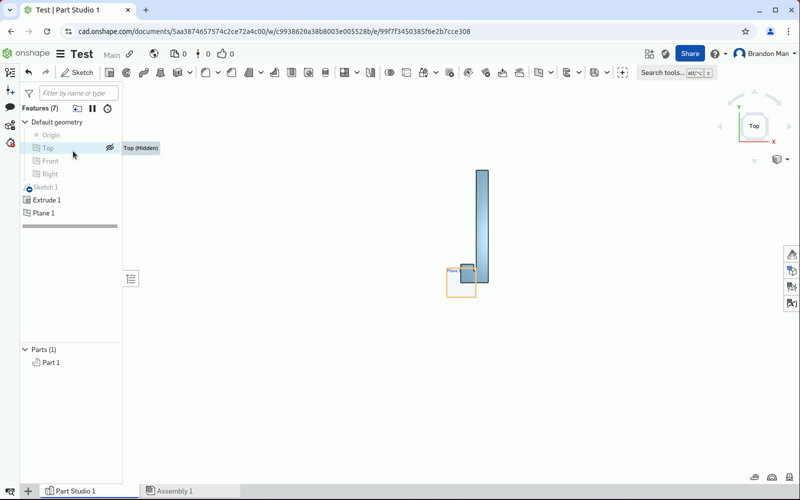
key(shift+s)
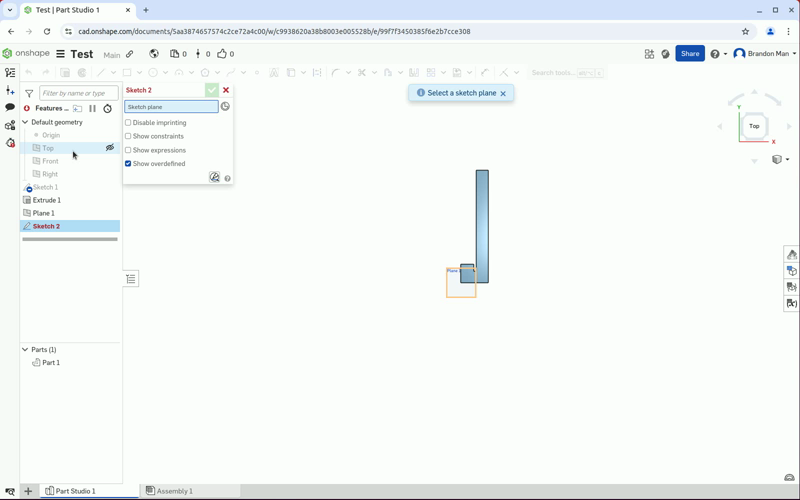
mouse_move(73, 215)
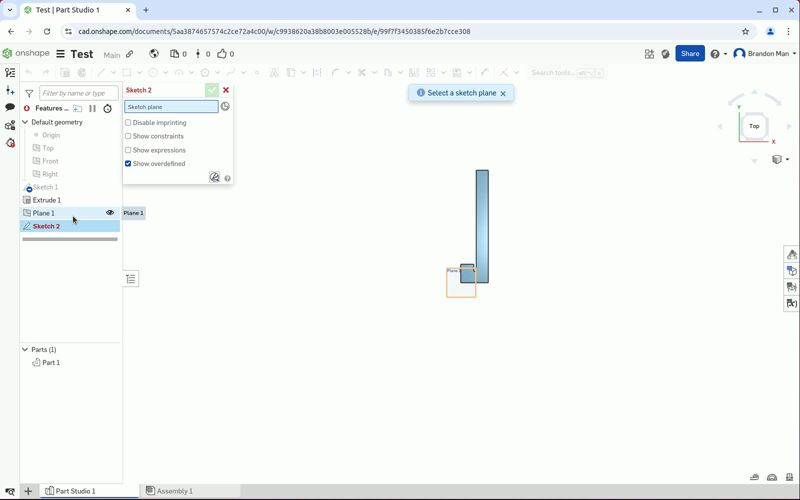
click(73, 215)
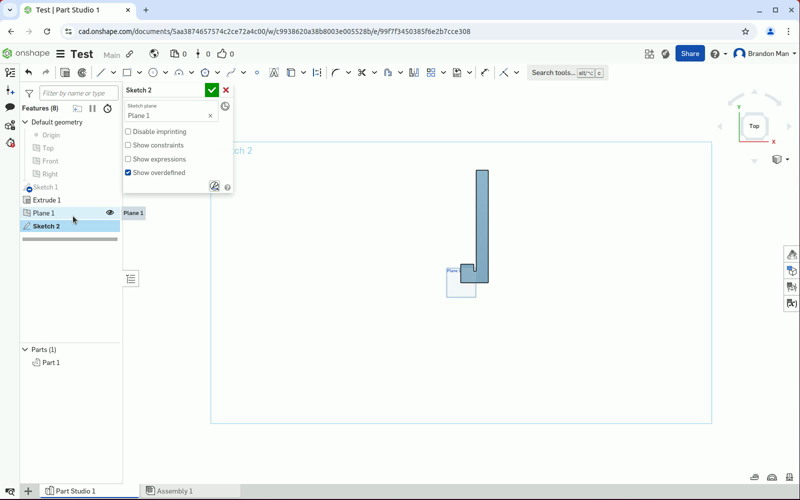
mouse_move(73, 352)
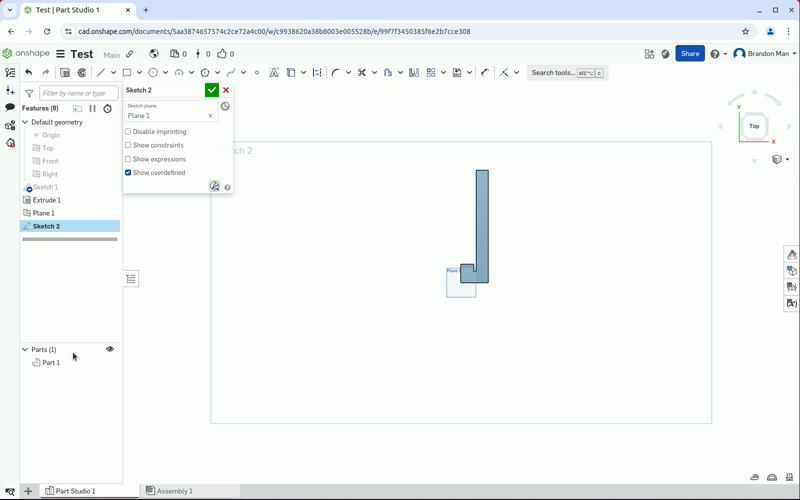
key(y)
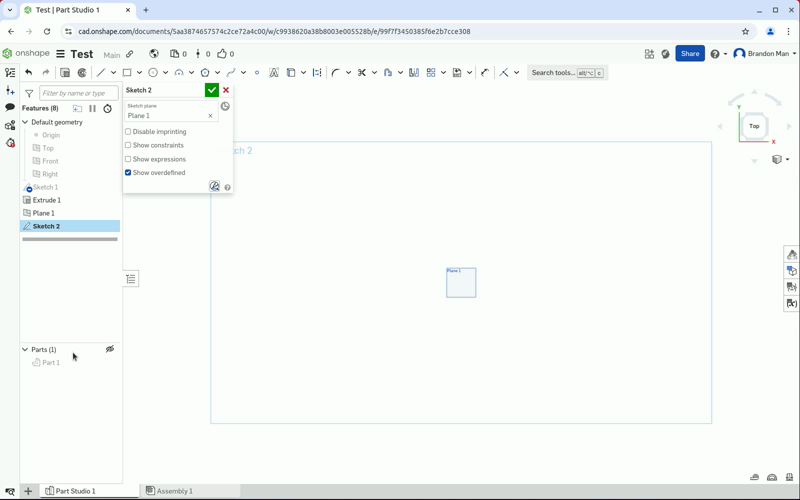
key(l)
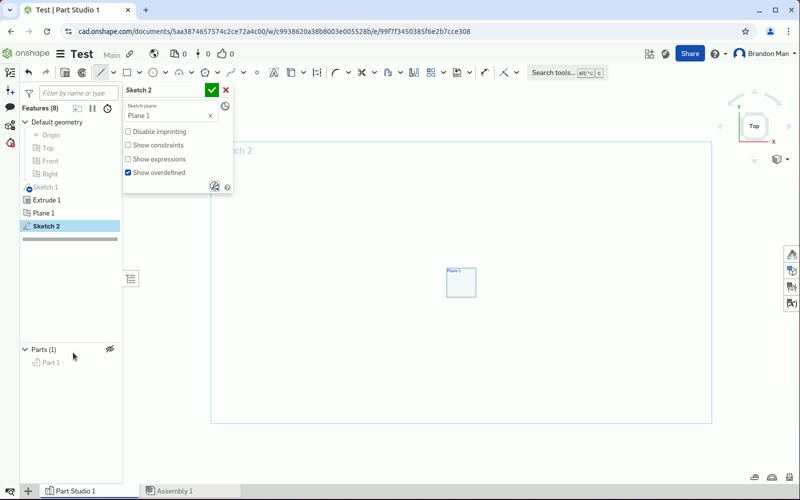
key_down(shift)
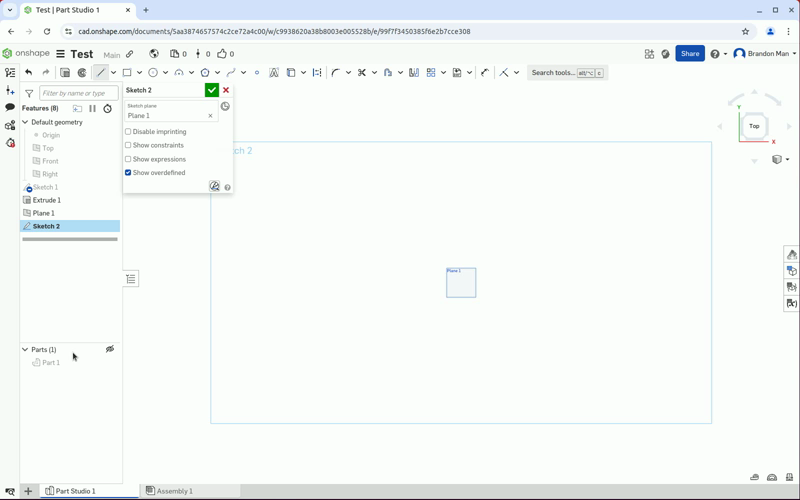
mouse_move(476, 182)
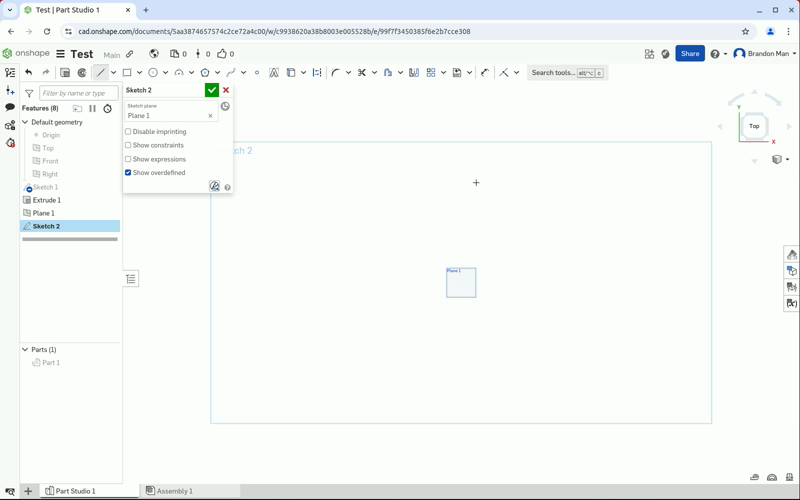
click(476, 182)
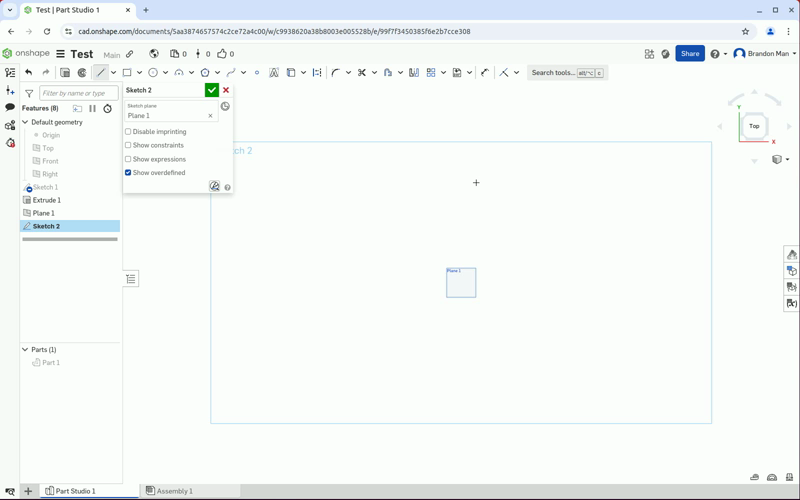
key_up(shift)
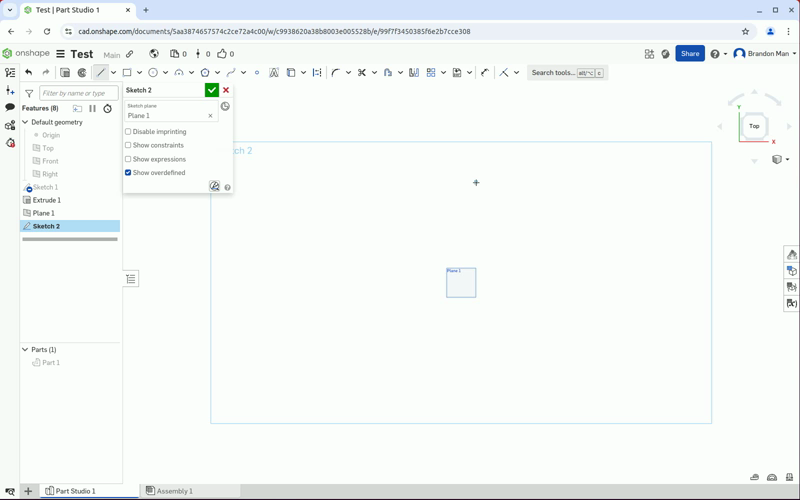
key_down(shift)
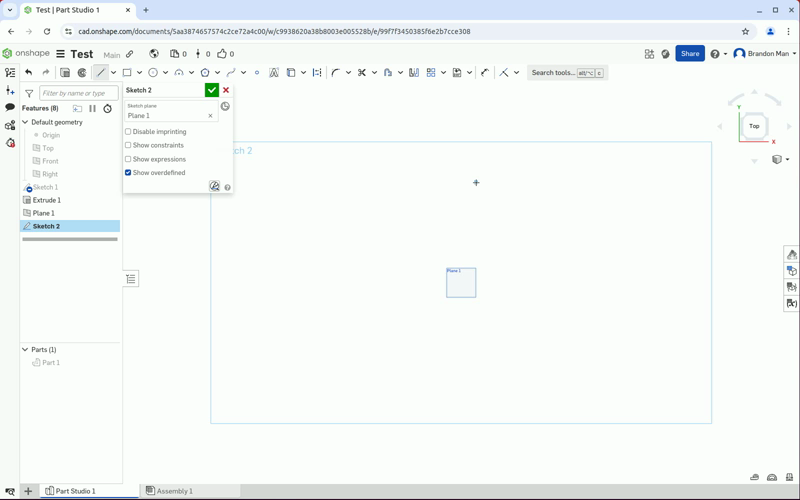
mouse_move(506, 182)
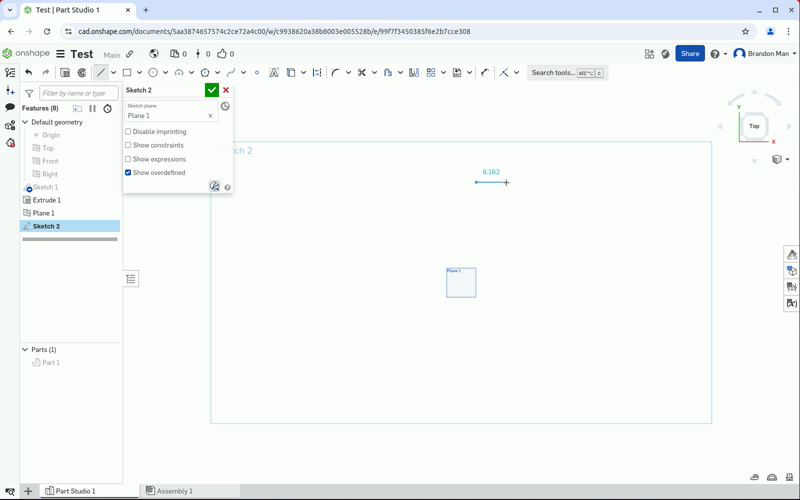
mouse_move(489, 182)
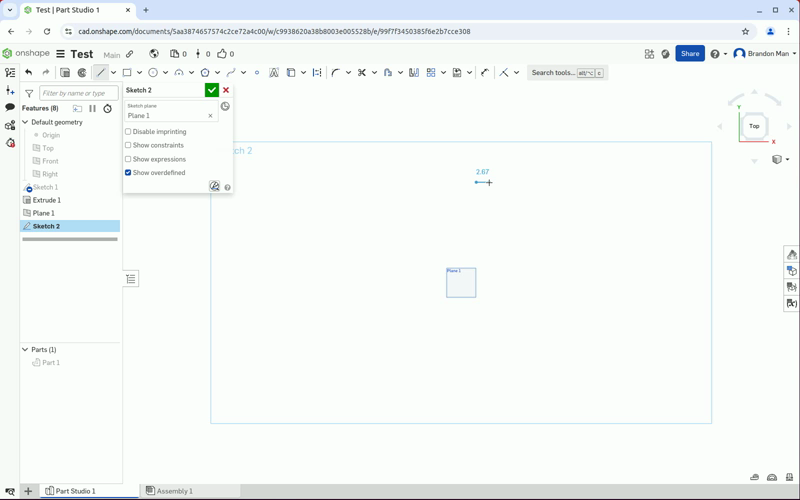
click(489, 182)
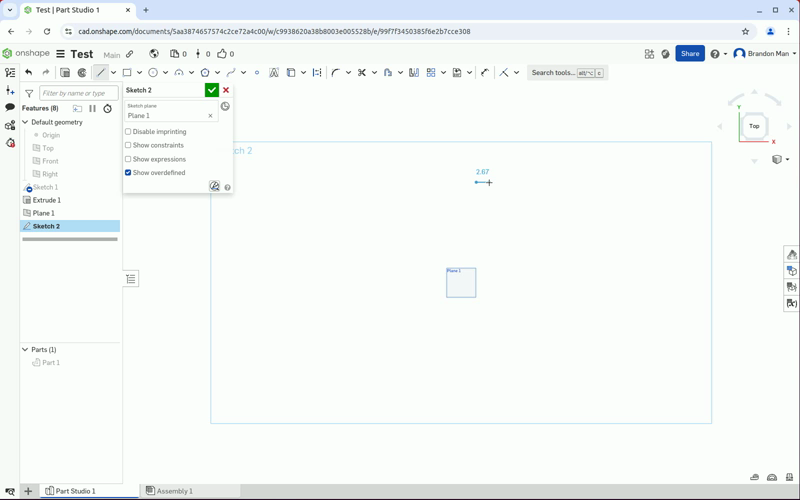
key_up(shift)
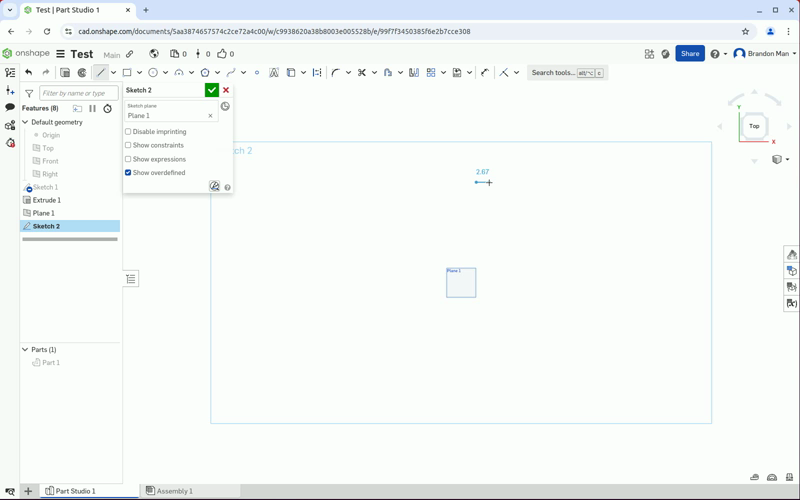
key_down(shift)
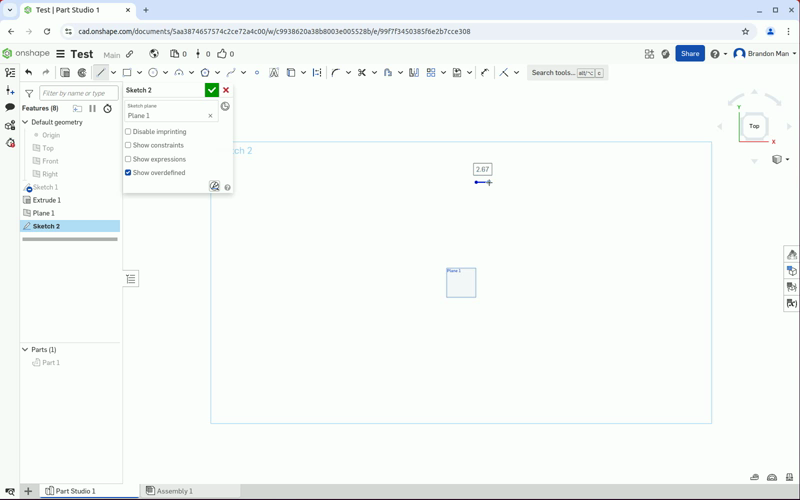
mouse_move(519, 182)
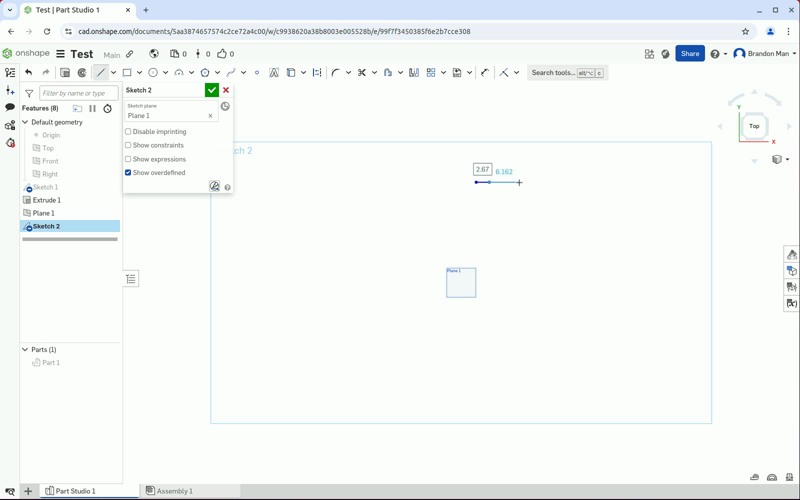
mouse_move(489, 169)
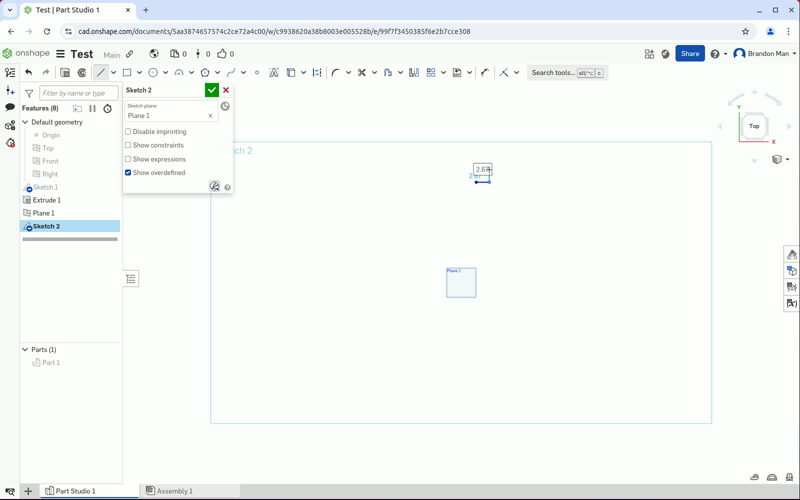
click(489, 169)
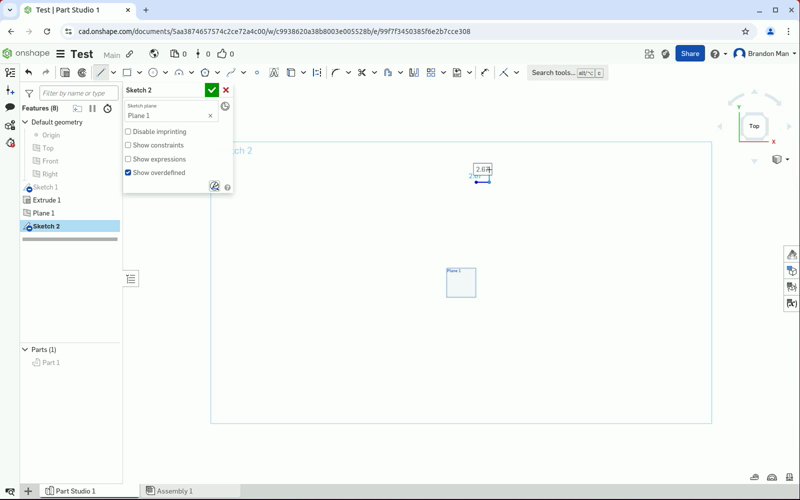
key_up(shift)
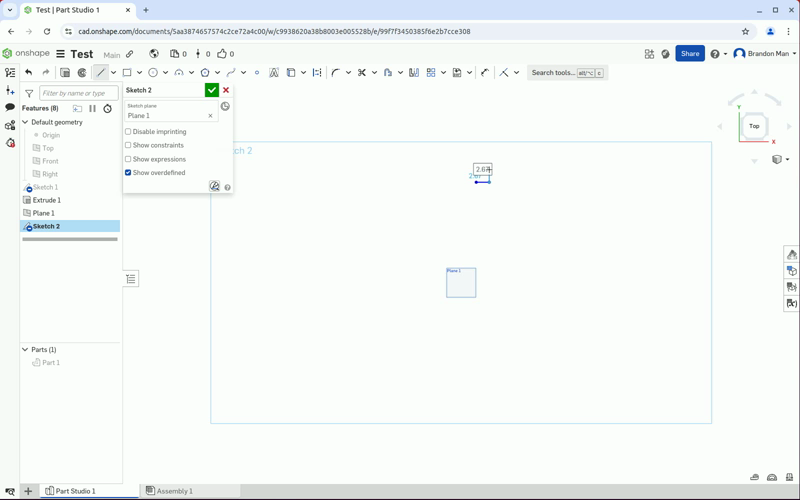
key_down(shift)
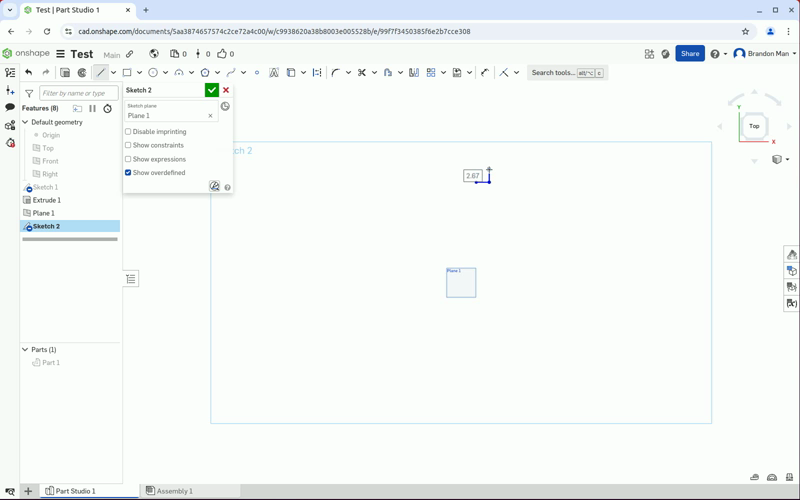
mouse_move(519, 169)
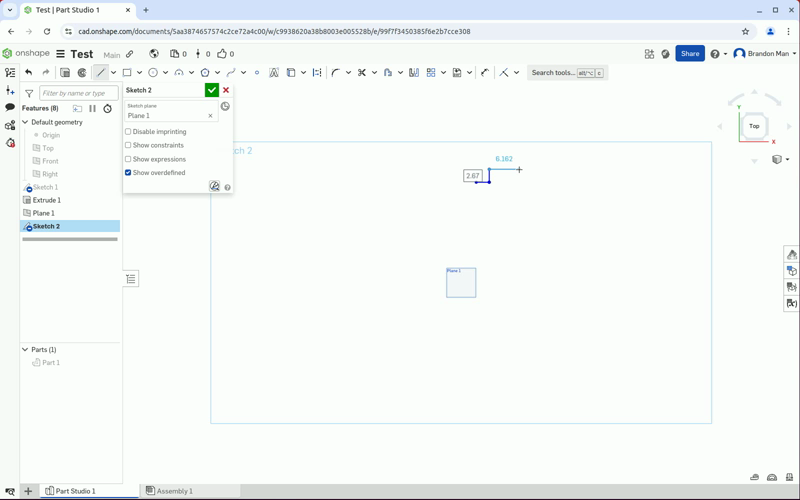
mouse_move(476, 169)
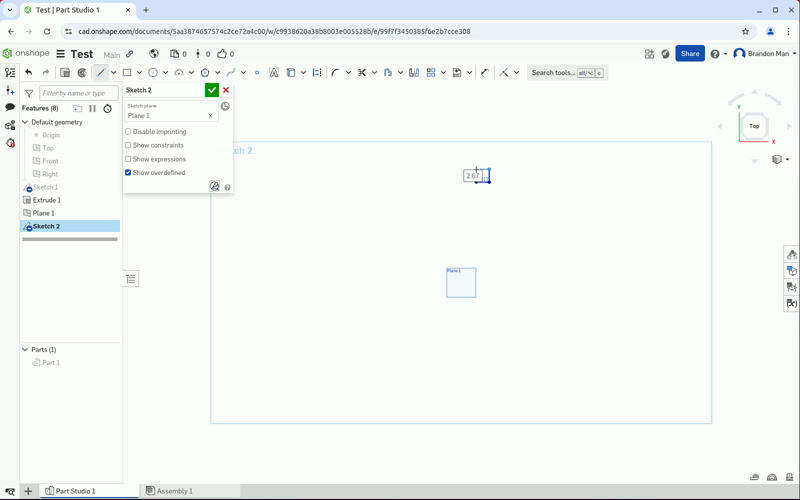
click(476, 169)
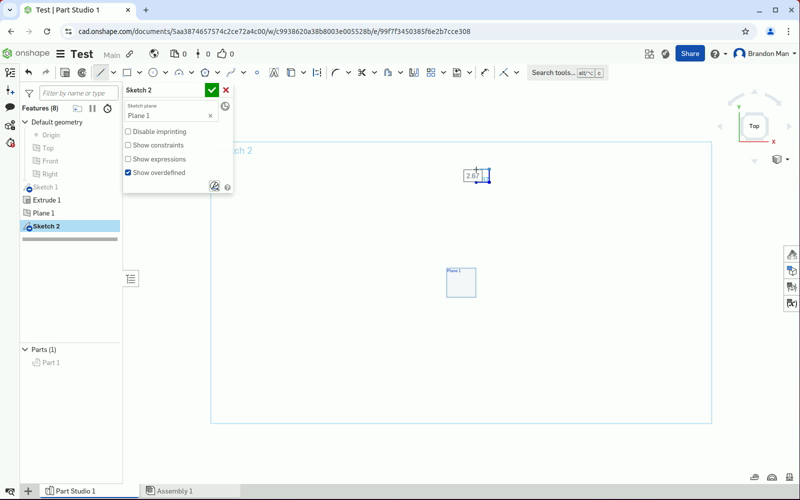
key_up(shift)
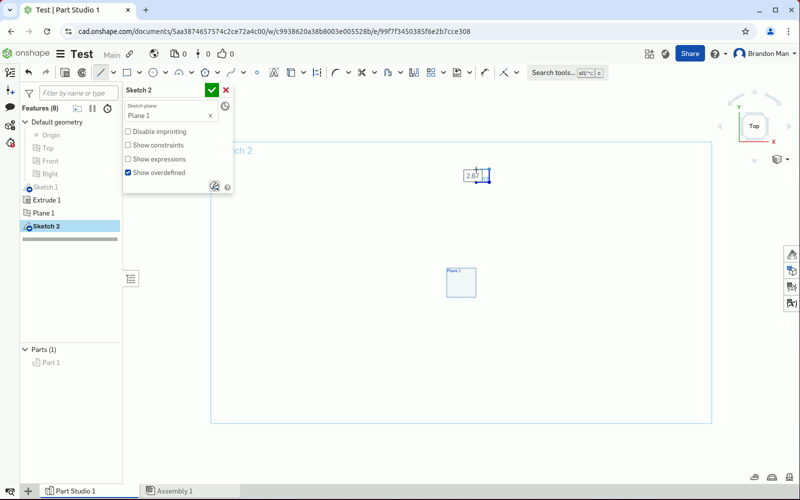
mouse_move(506, 169)
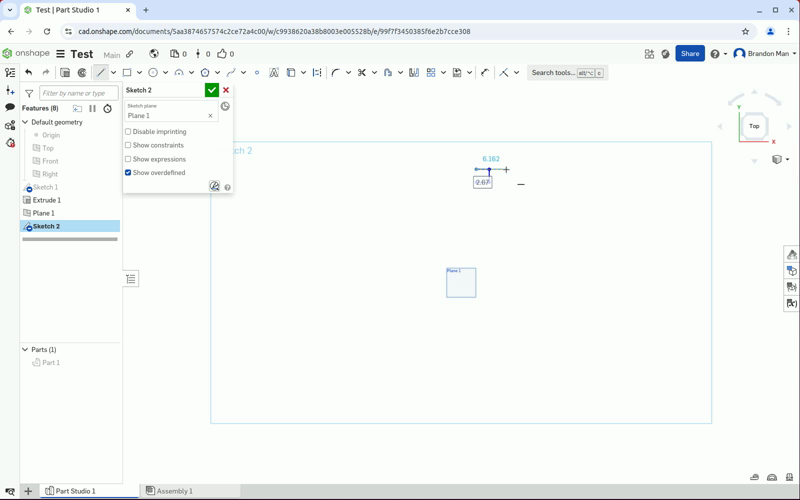
key_down(shift)
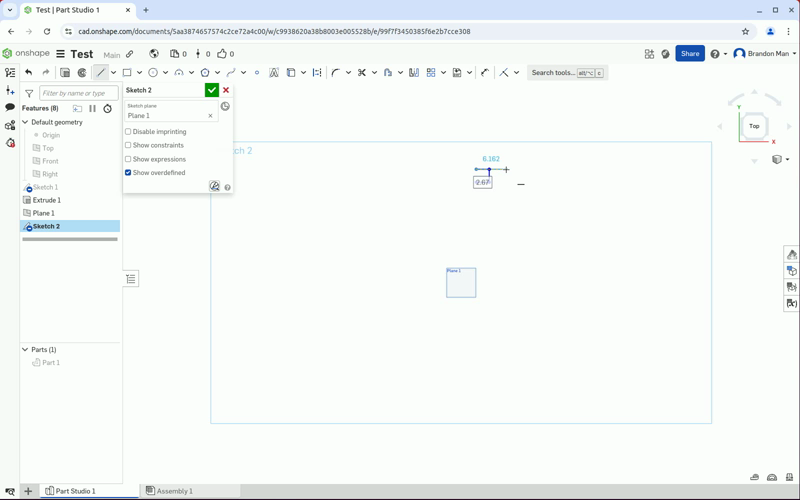
mouse_move(476, 182)
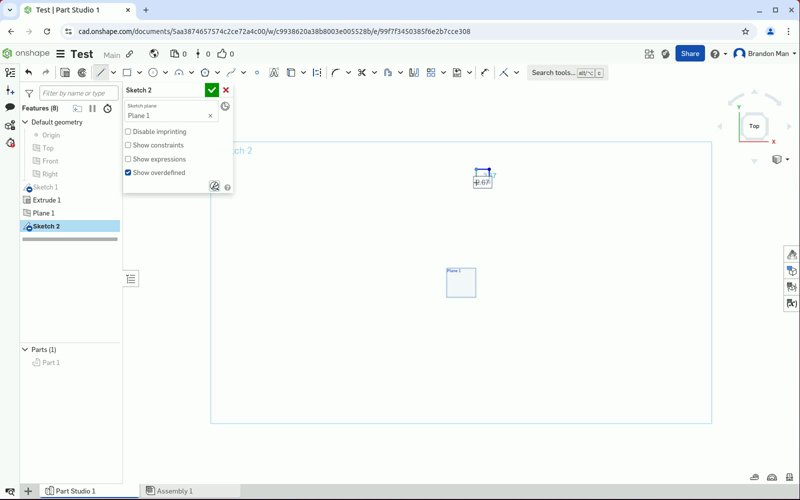
key_up(shift)
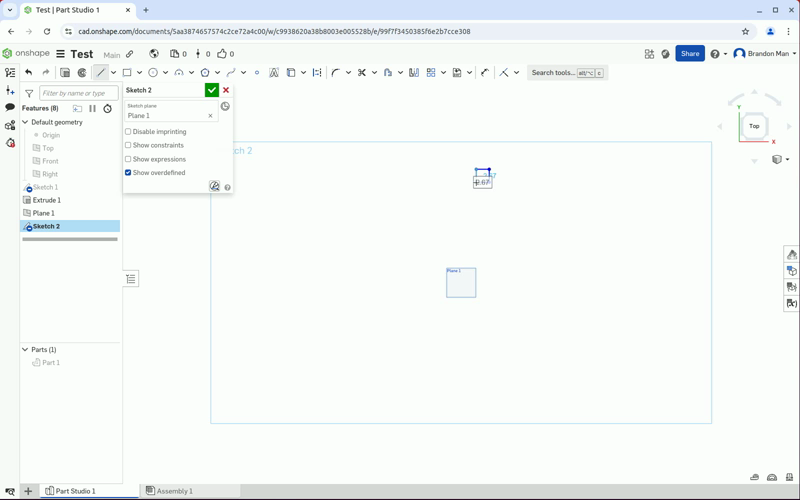
click(476, 182)
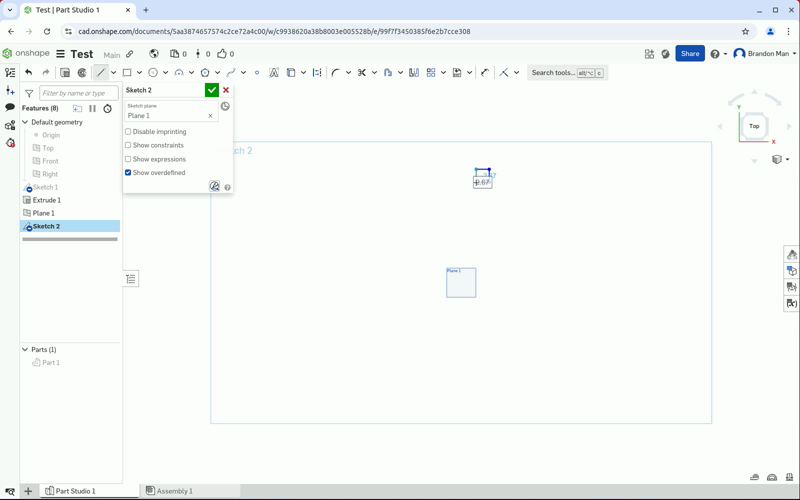
key(esc)
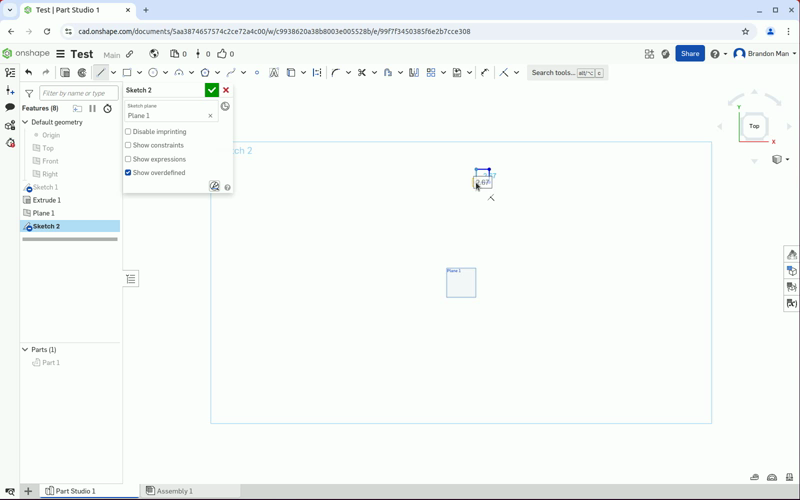
mouse_move(481, 181)
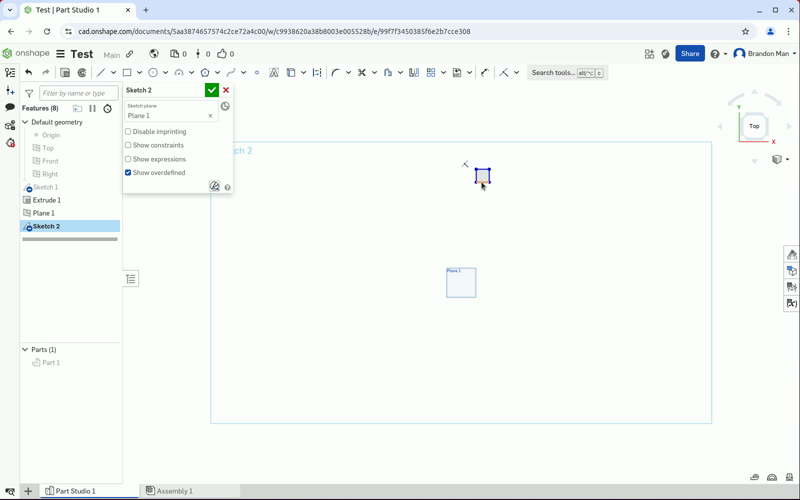
scroll(6)
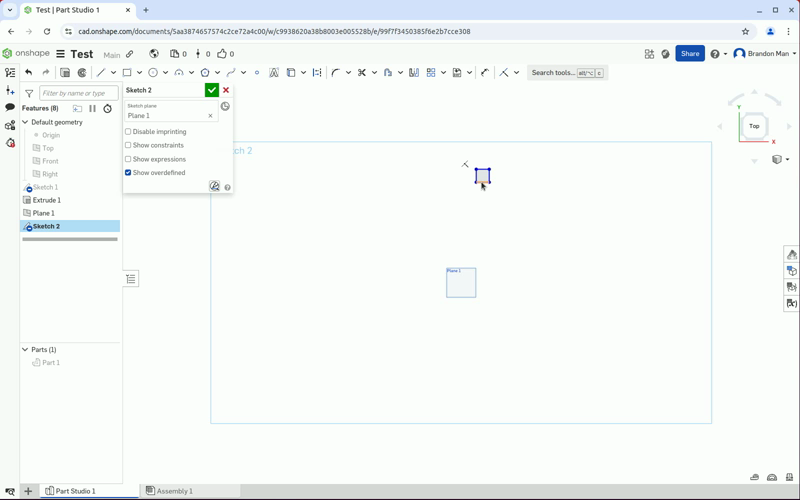
scroll(6)
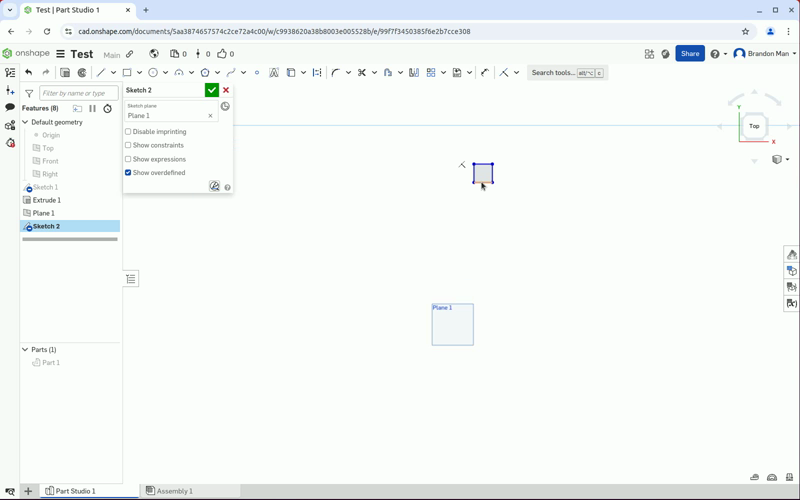
scroll(6)
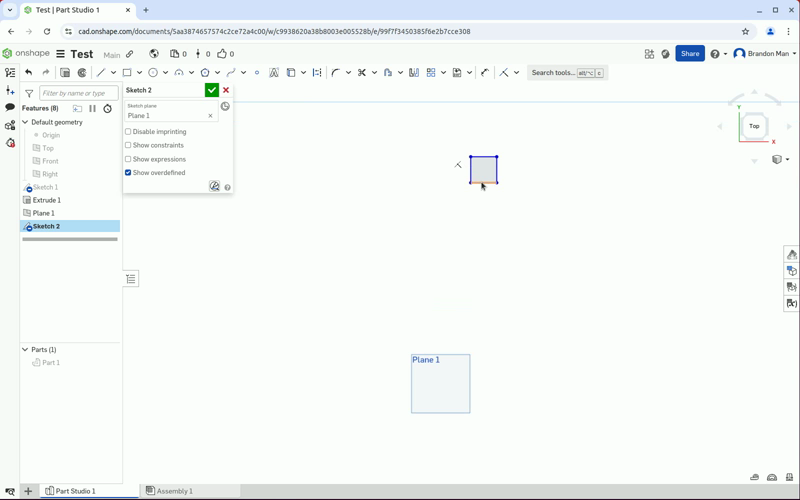
scroll(6)
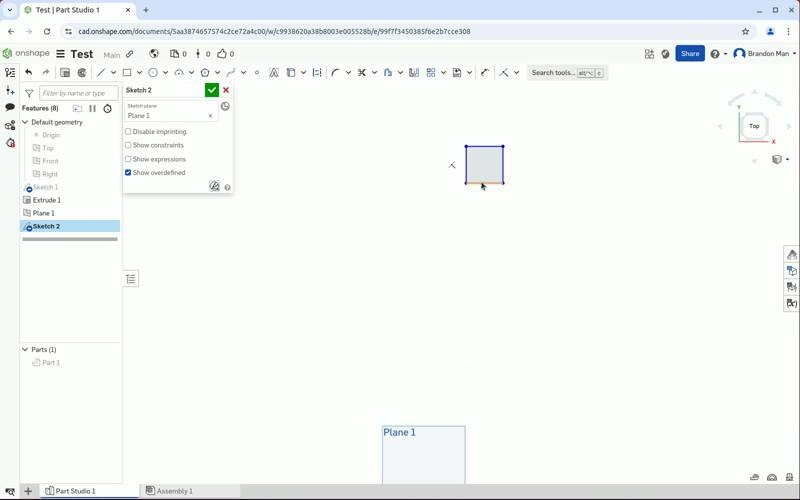
scroll(6)
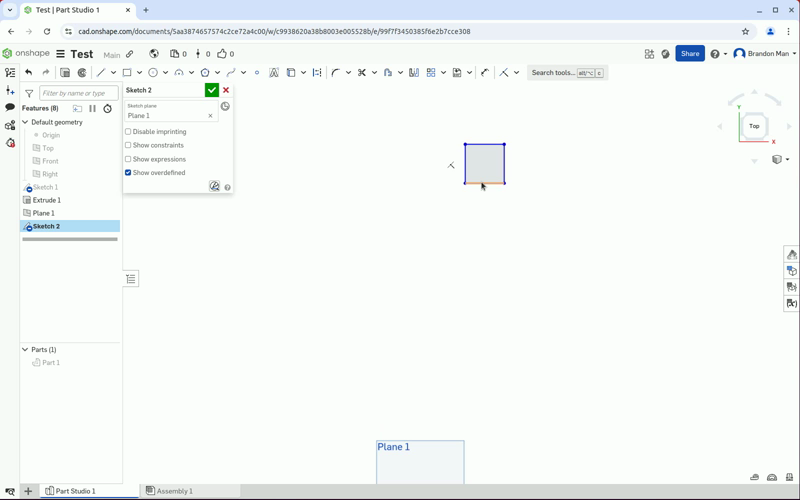
scroll(6)
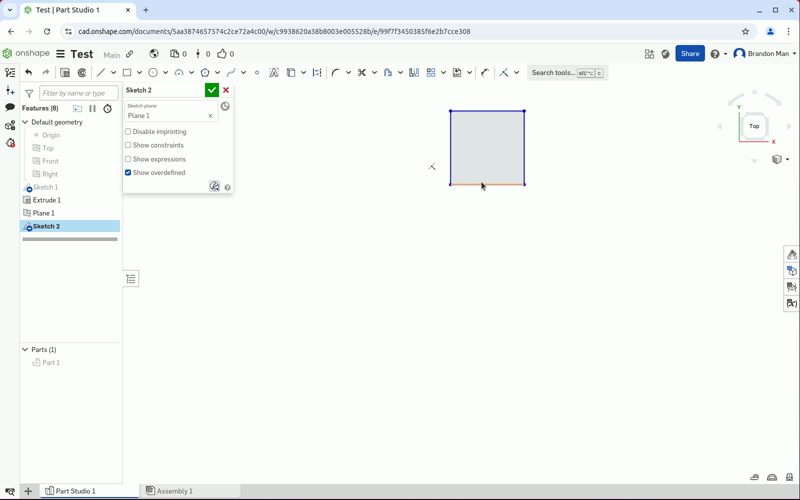
scroll(6)
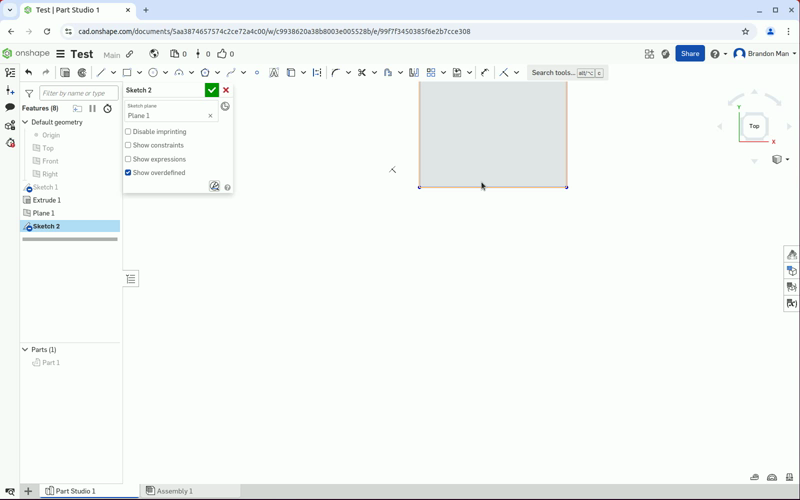
click(481, 181)
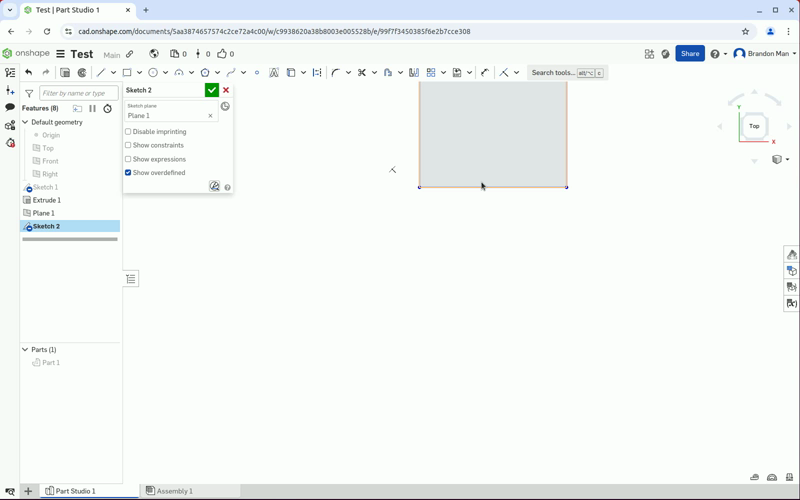
scroll(-6)
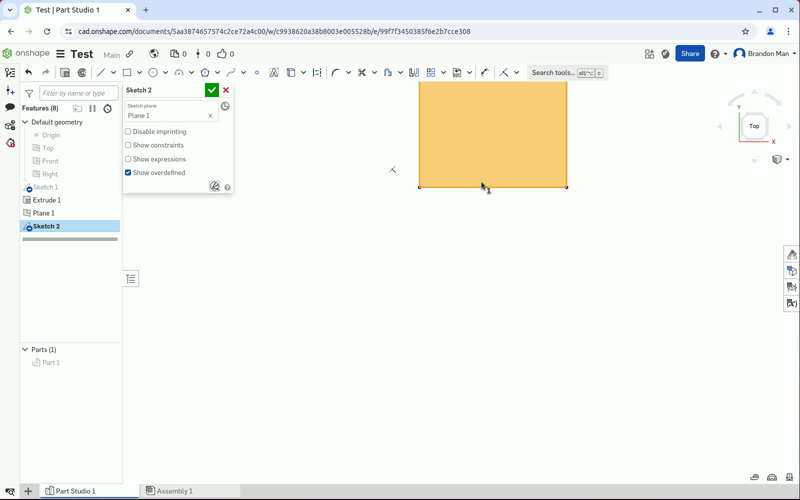
scroll(-6)
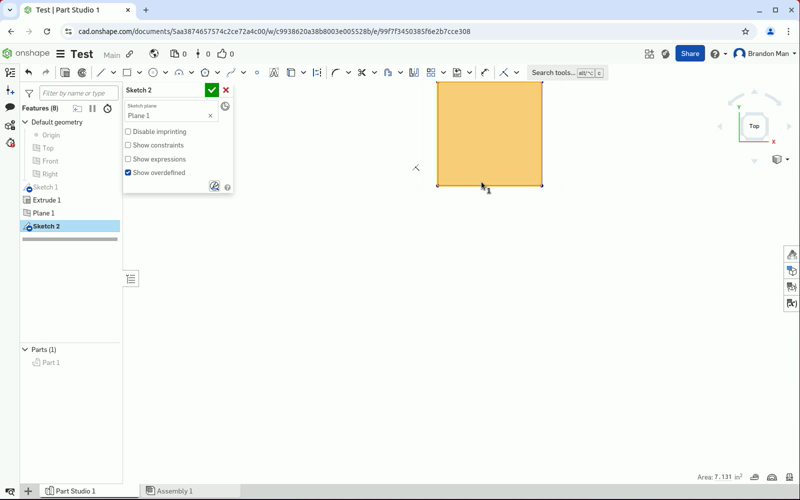
scroll(-6)
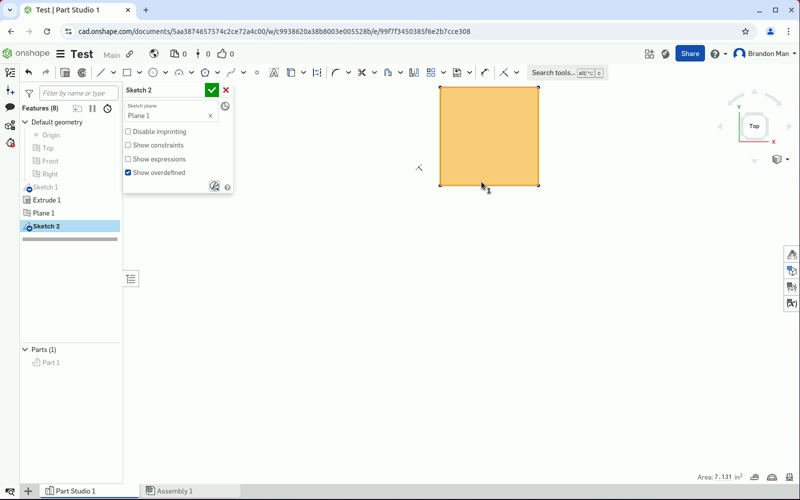
scroll(-6)
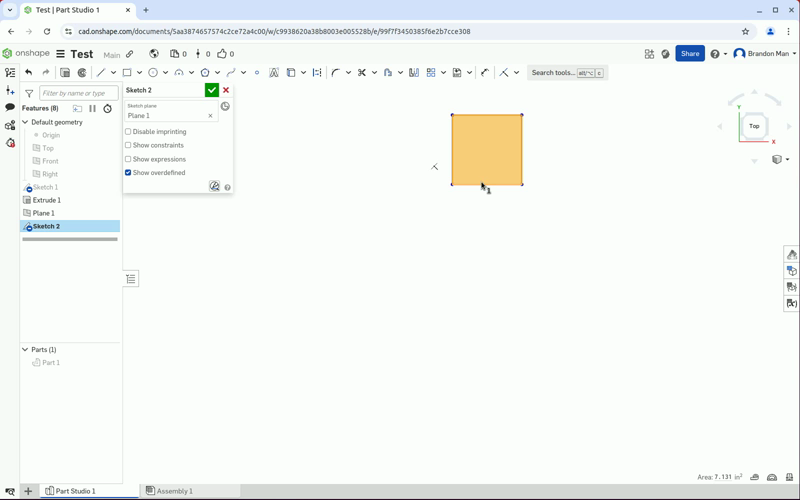
scroll(-6)
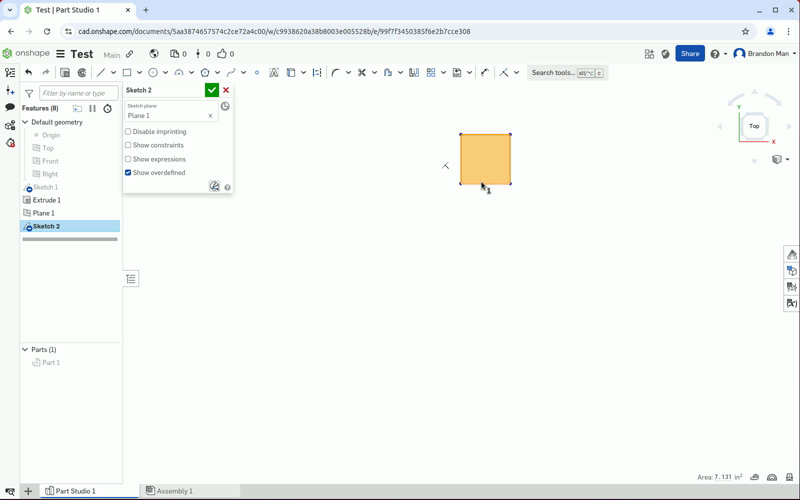
scroll(-6)
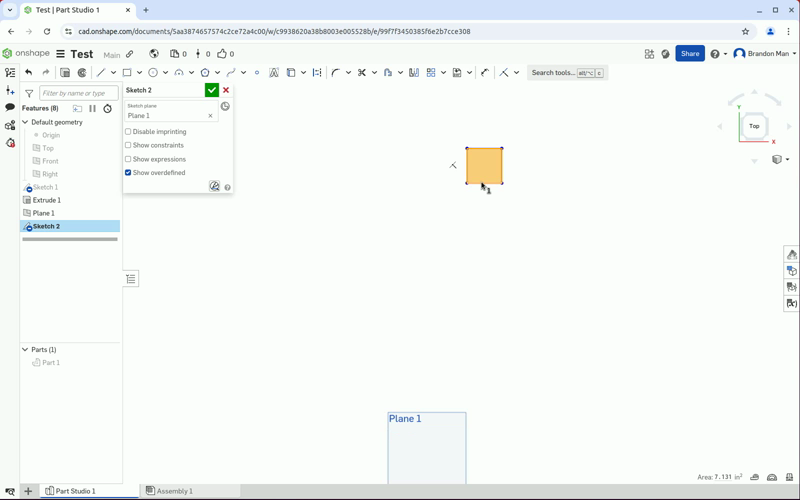
scroll(-6)
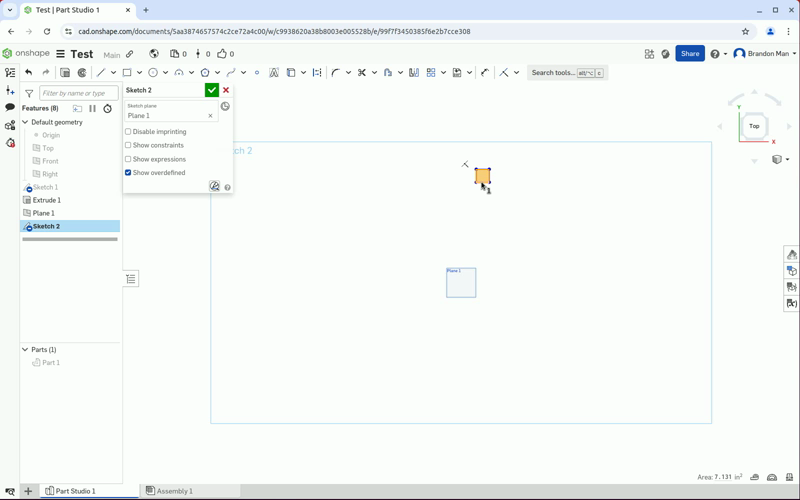
mouse_move(73, 352)
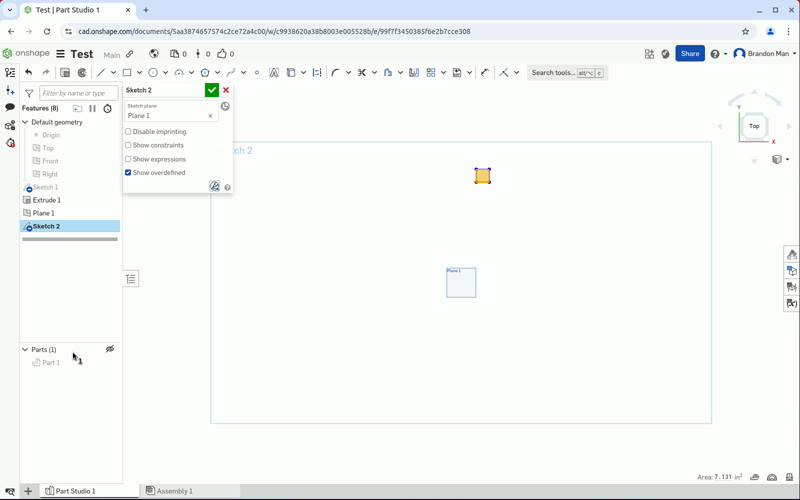
key(shift+y)
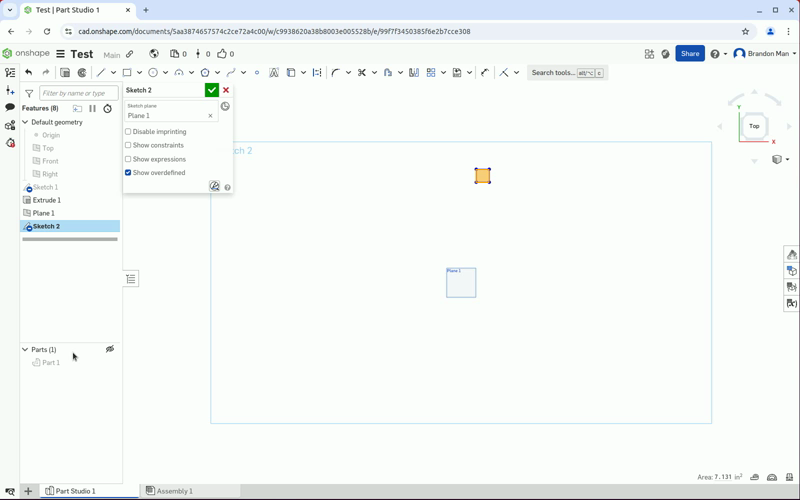
key(shift+e)
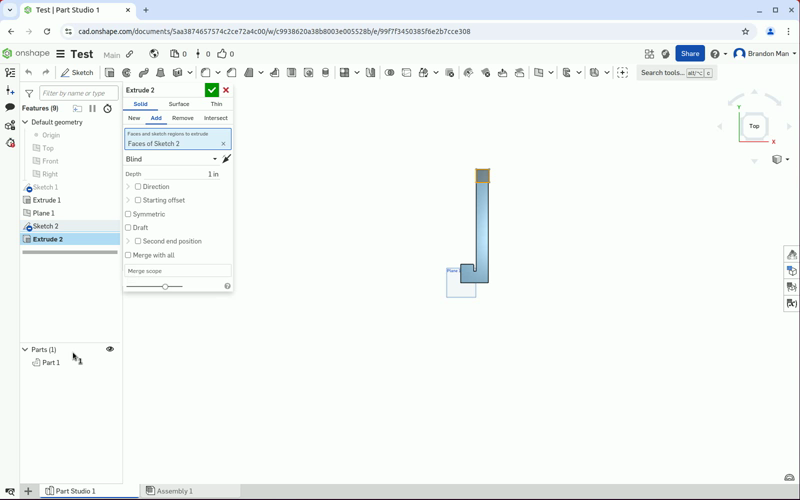
mouse_move(143, 106)
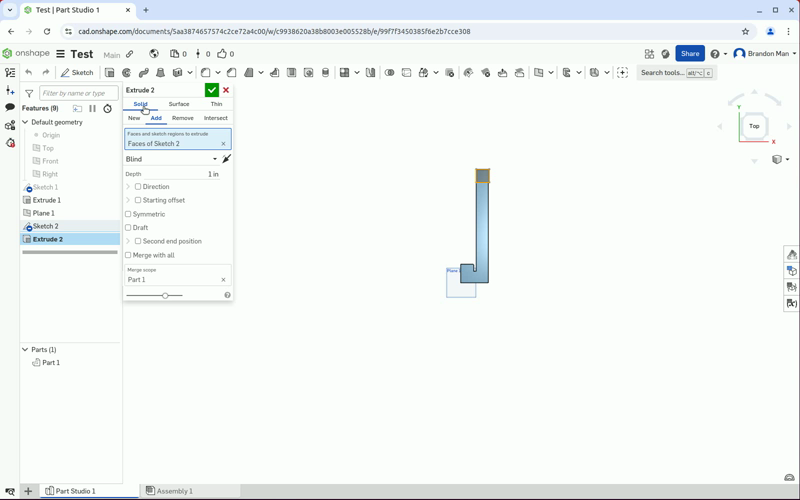
click(143, 106)
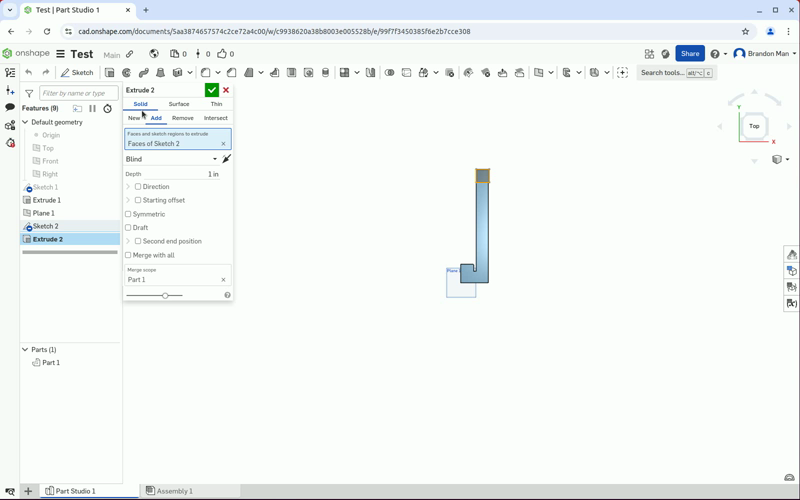
mouse_move(137, 120)
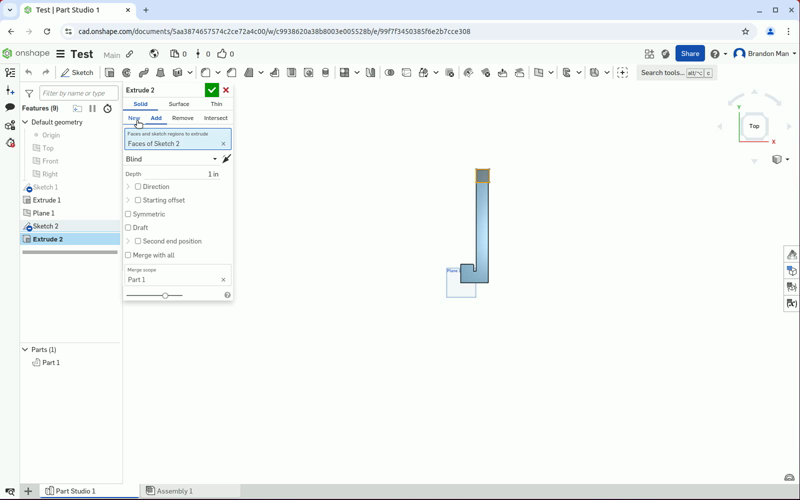
click(137, 120)
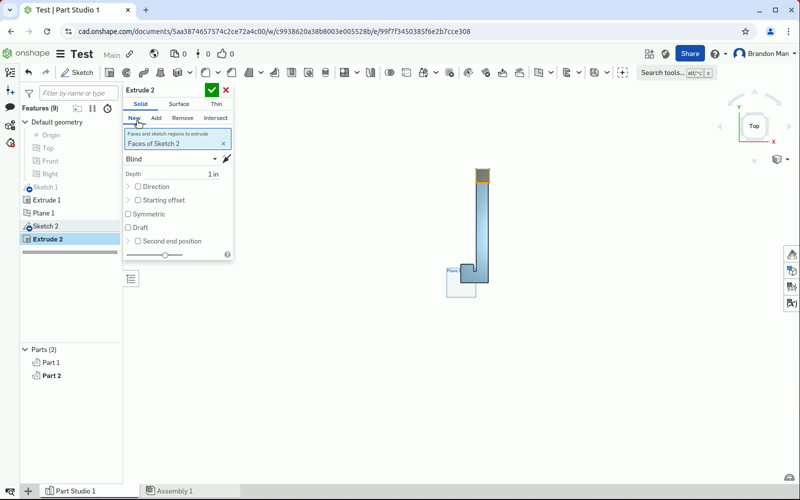
key(tab, 4)
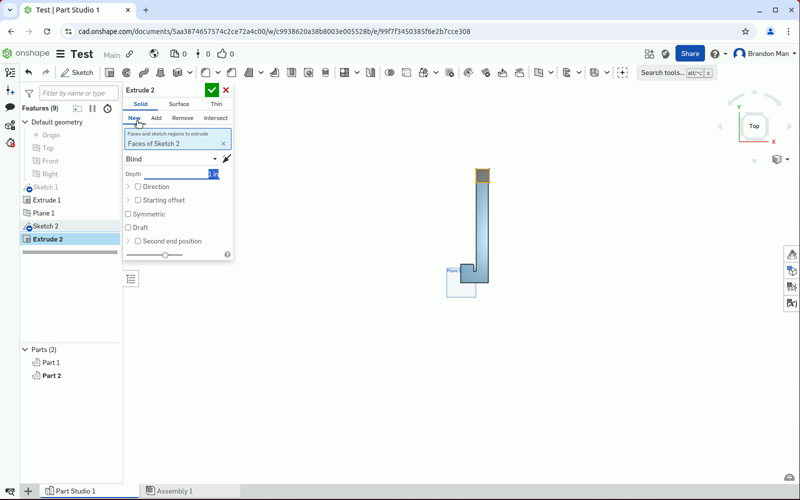
text(6.258)
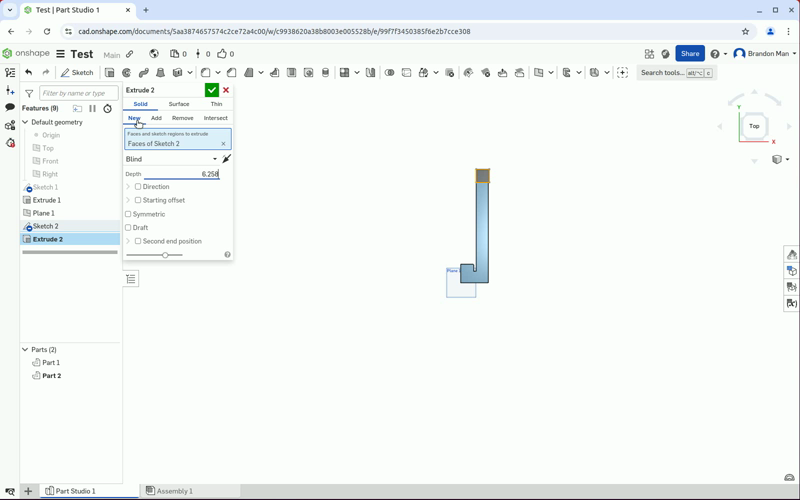
key(enter)
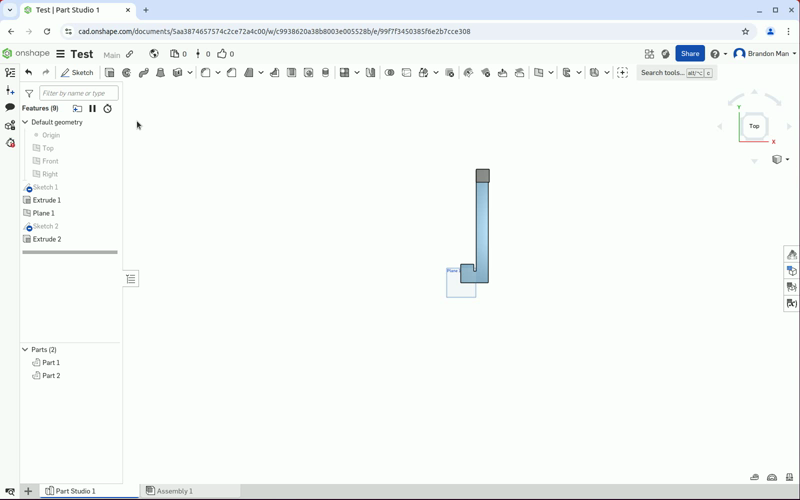
key(shift+h)
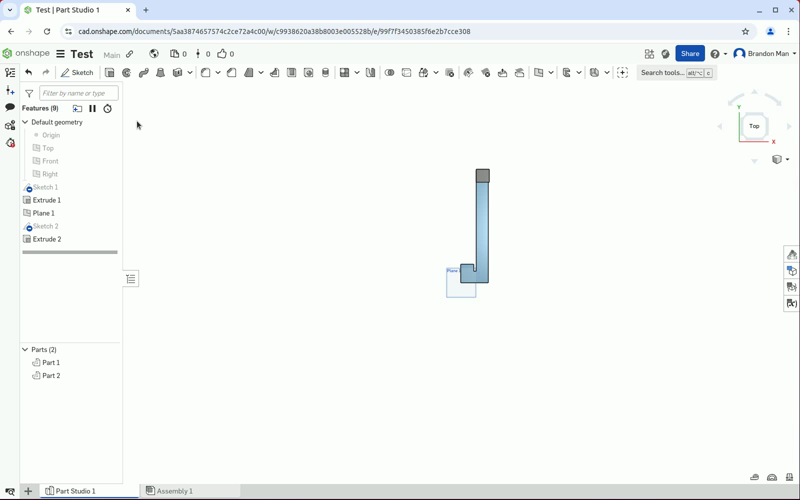
key(shift+h)
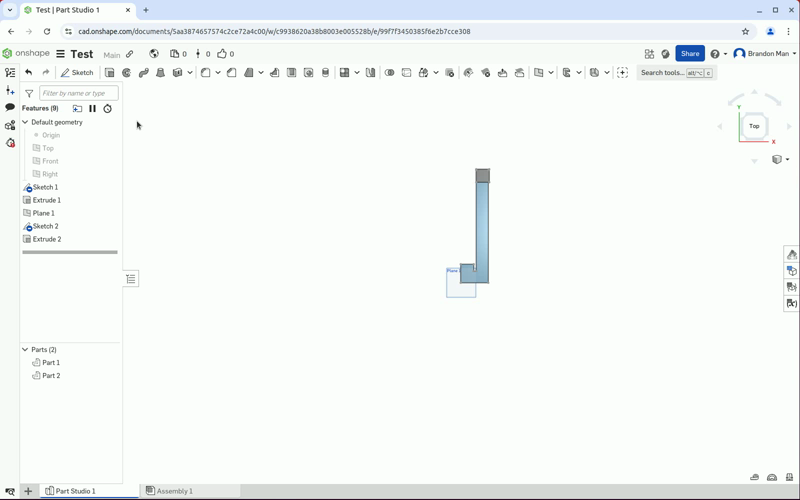
key(shift+7)
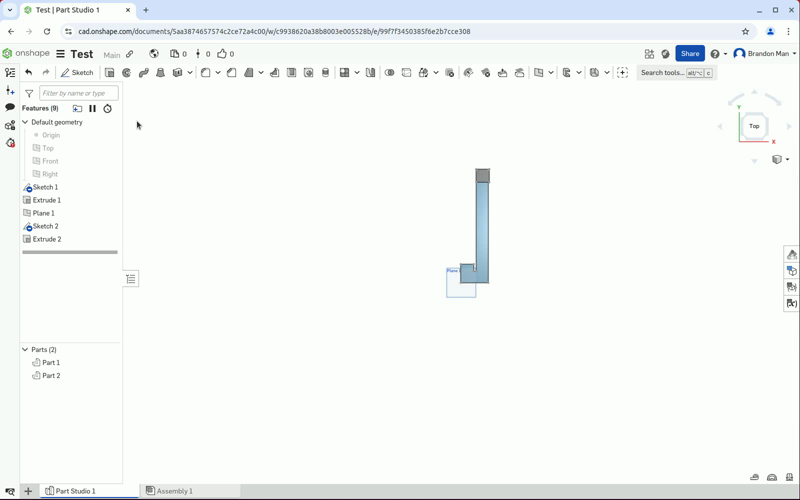
key(up, 3)
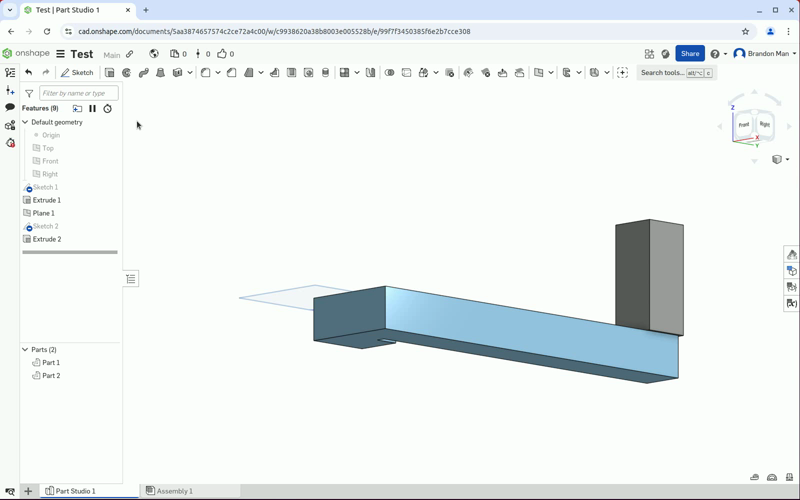
key(left, 3)
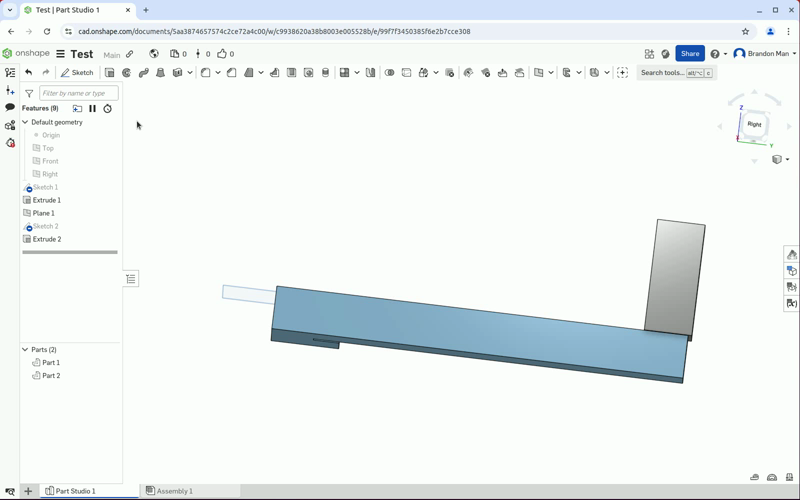
key(right, 3)
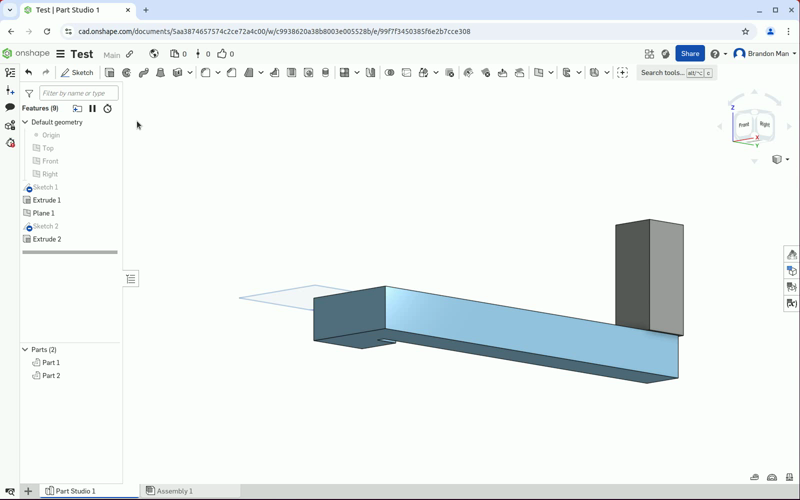
key(down, 3)
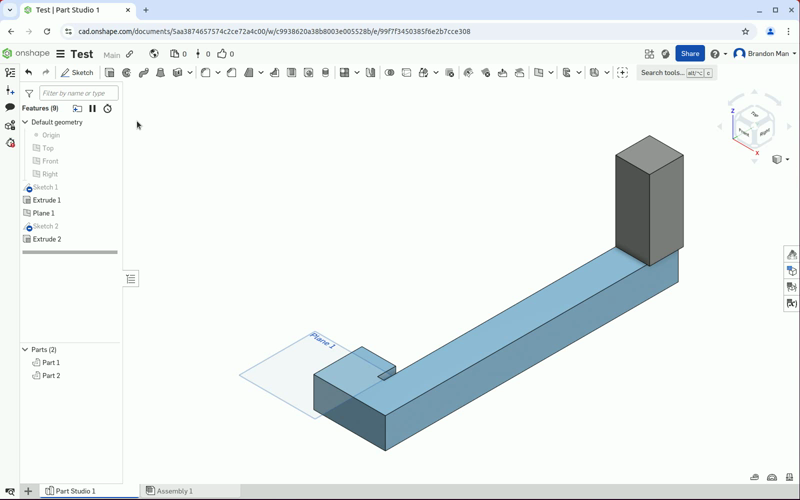
mouse_move(73, 189)
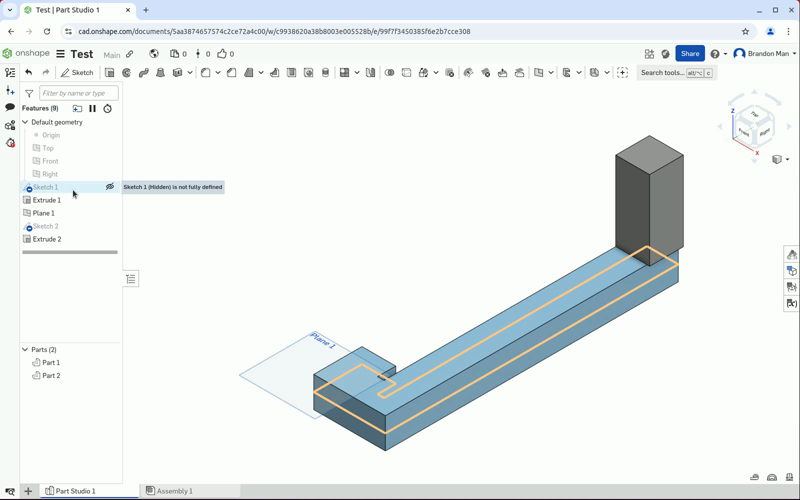
click(73, 189)